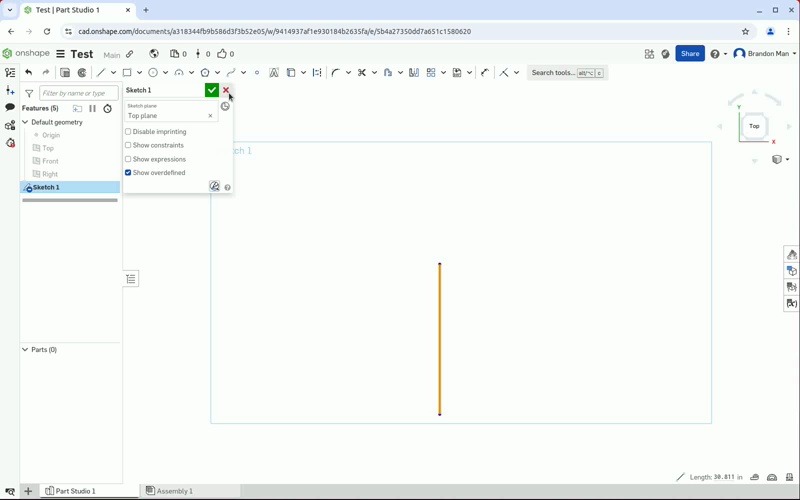
key(shift+h)
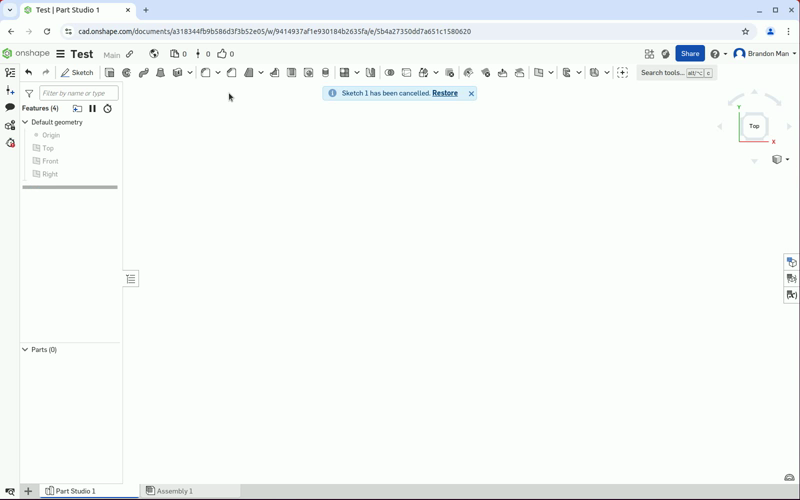
mouse_move(73, 352)
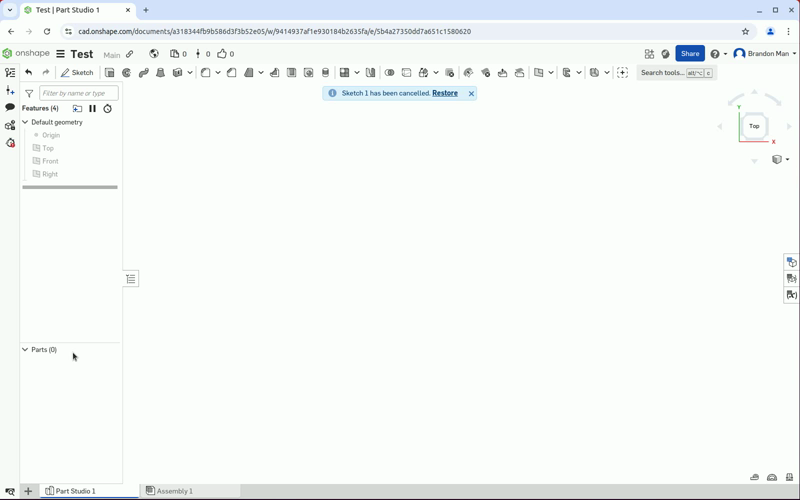
key(y)
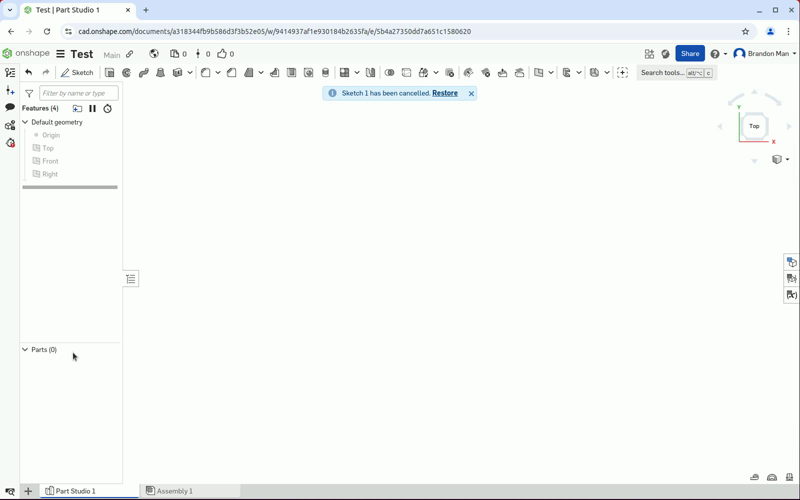
key(shift+p)
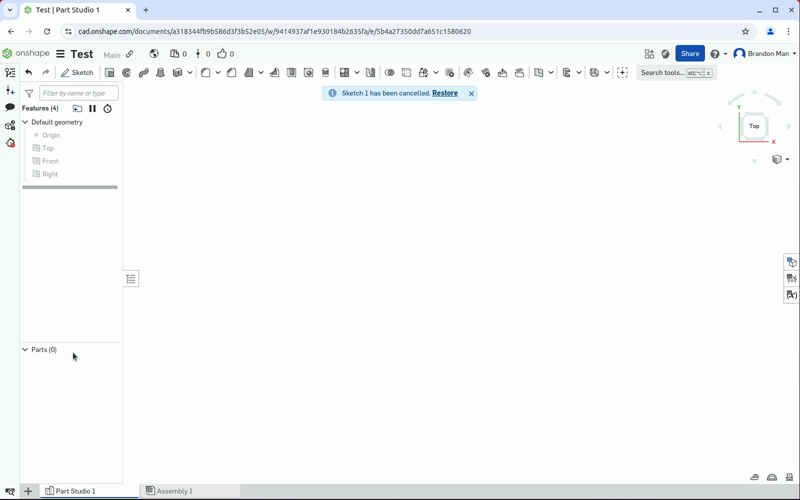
key(space)
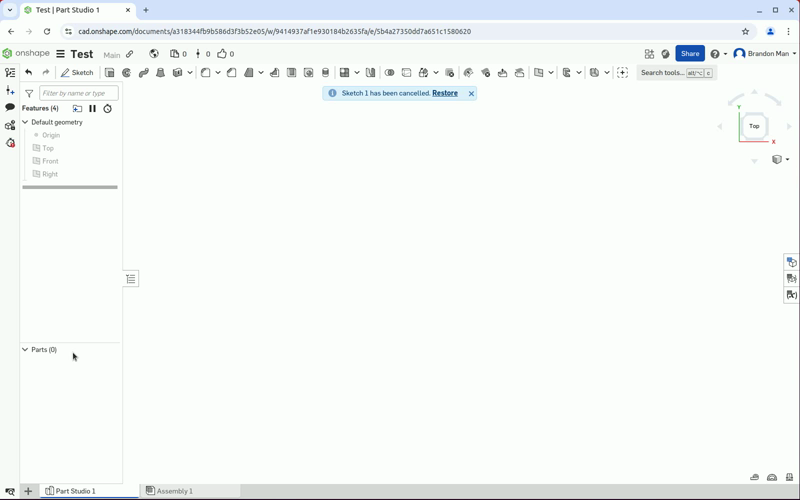
key_down(shift)
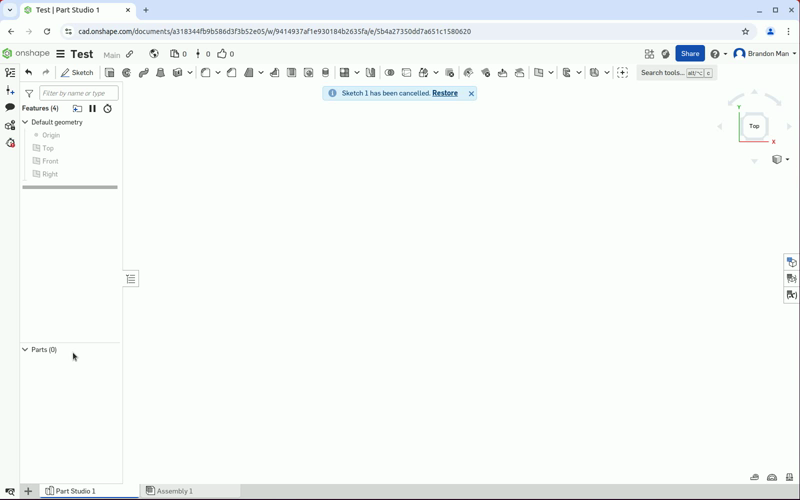
key(up)
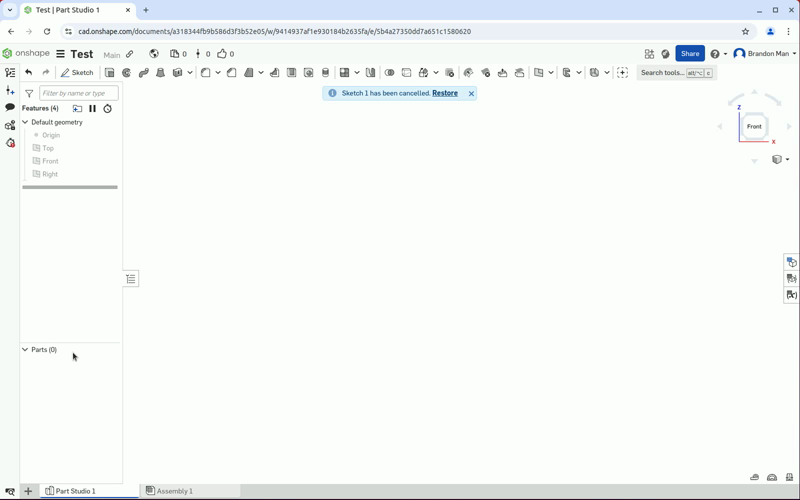
key_up(shift)
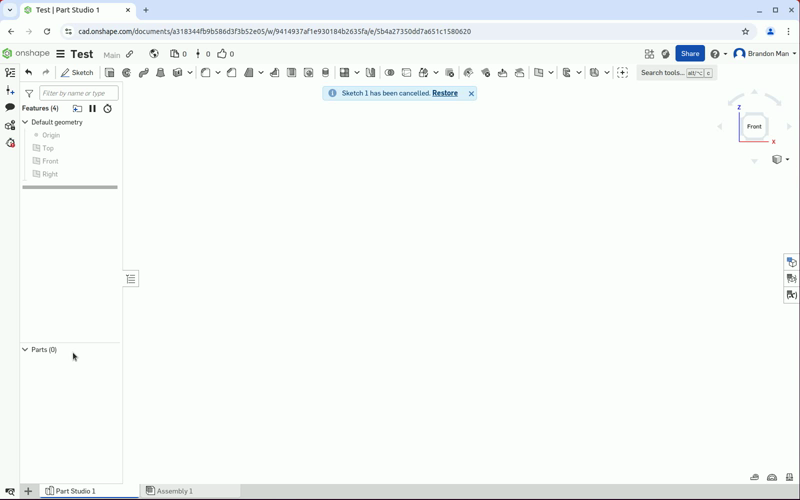
mouse_move(73, 352)
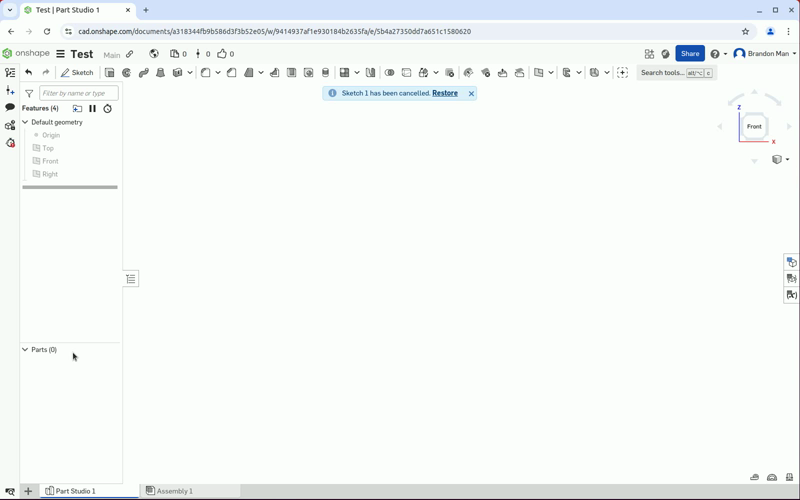
key(shift+y)
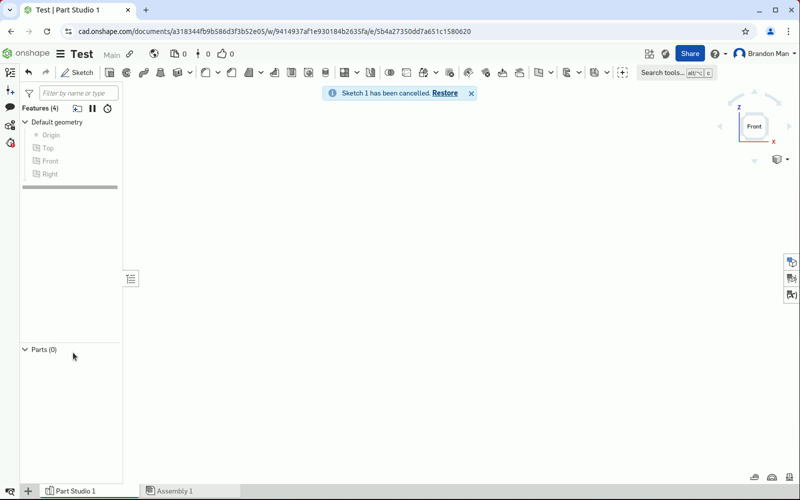
key(shift+s)
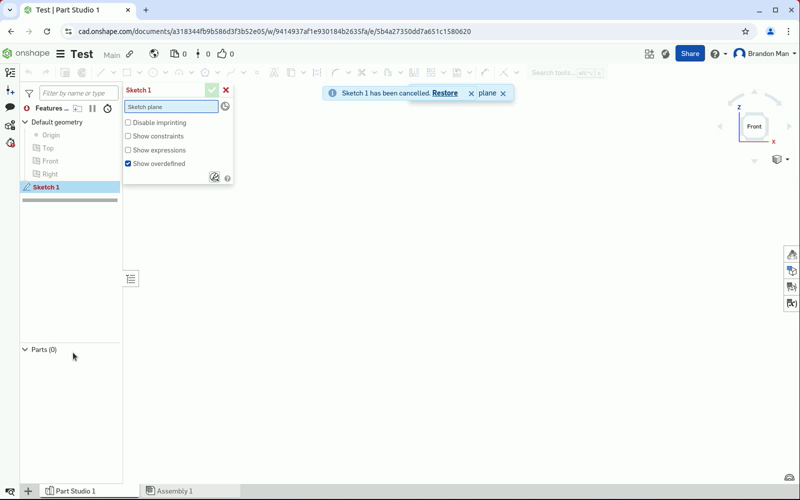
mouse_move(73, 163)
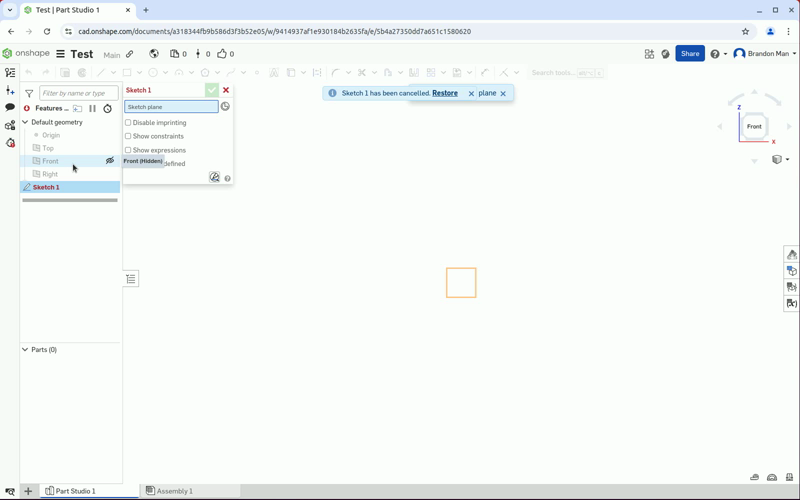
click(73, 163)
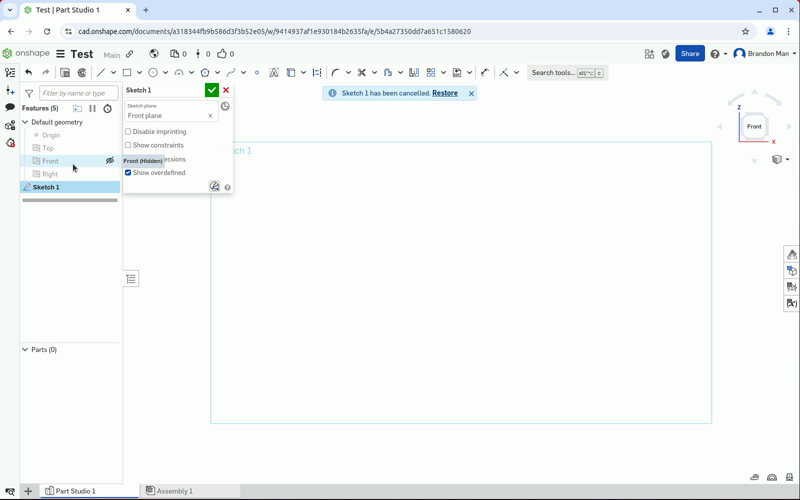
mouse_move(73, 352)
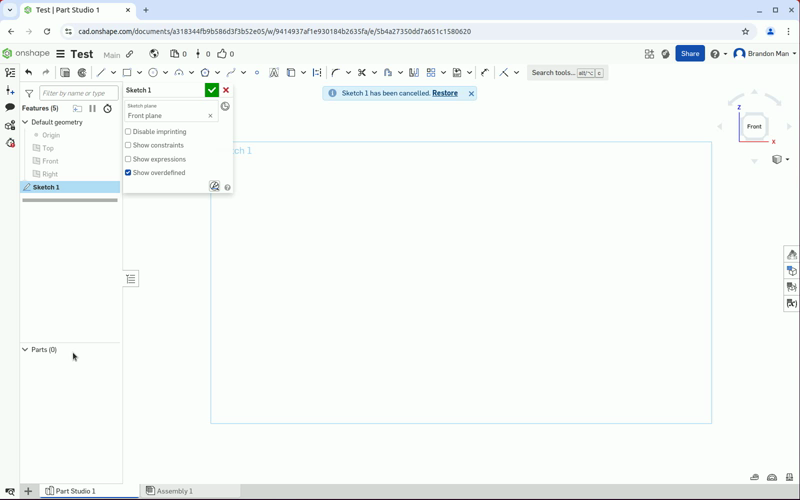
key(y)
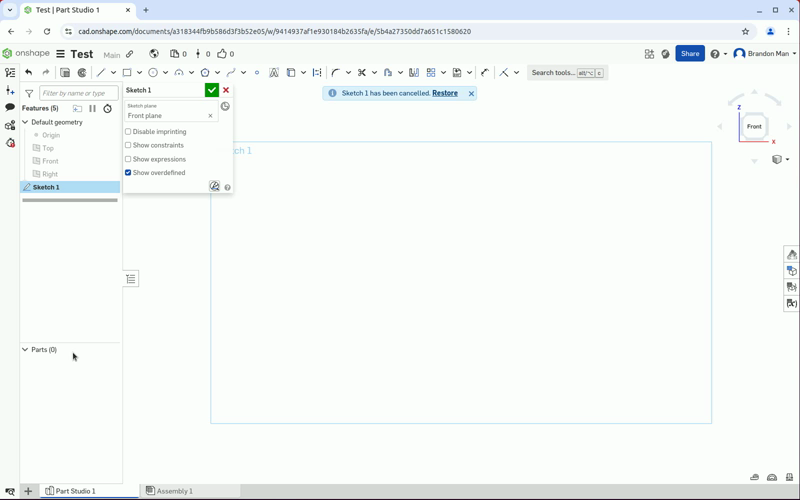
key(l)
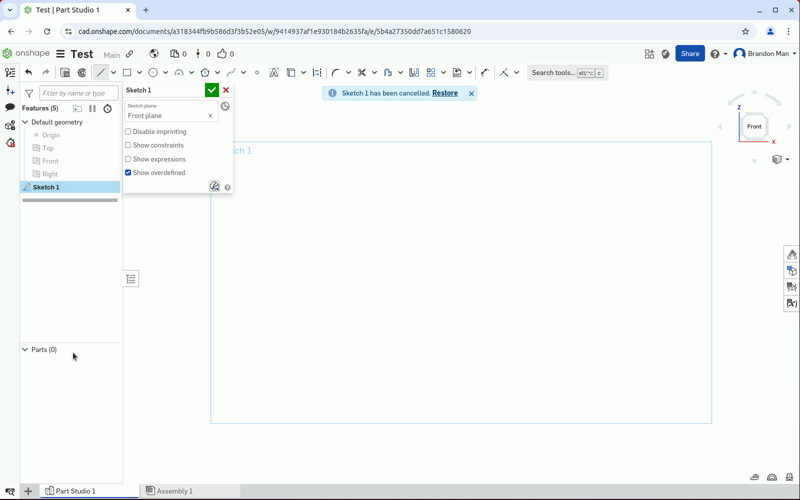
key_down(shift)
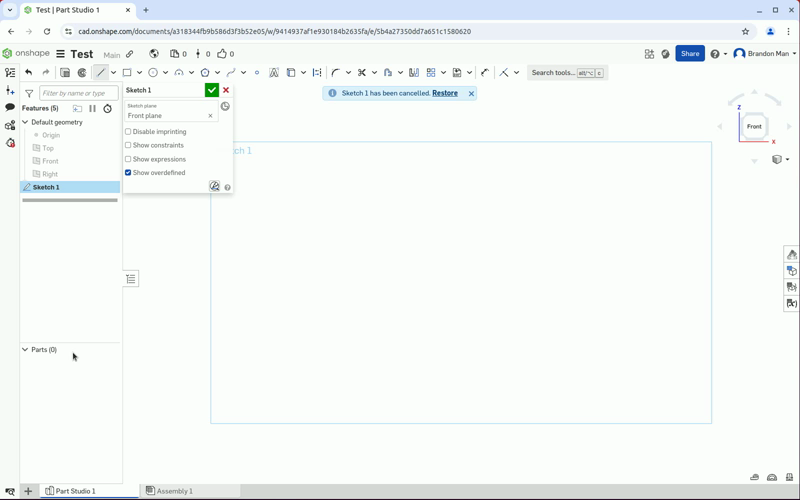
mouse_move(406, 325)
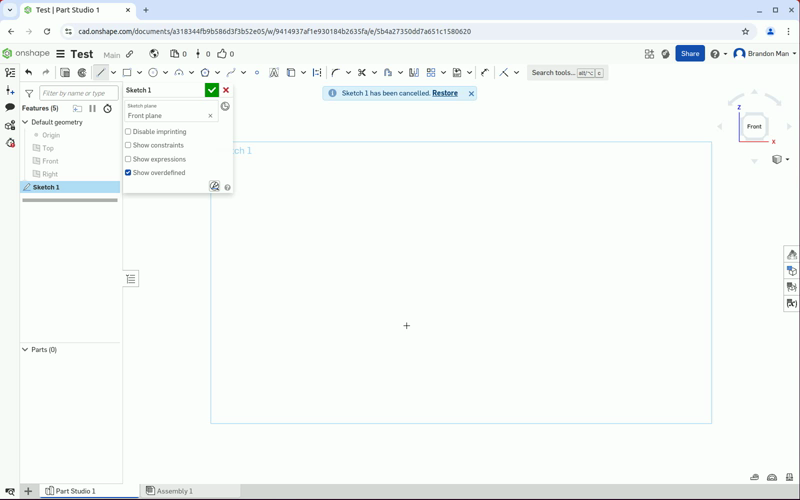
click(406, 325)
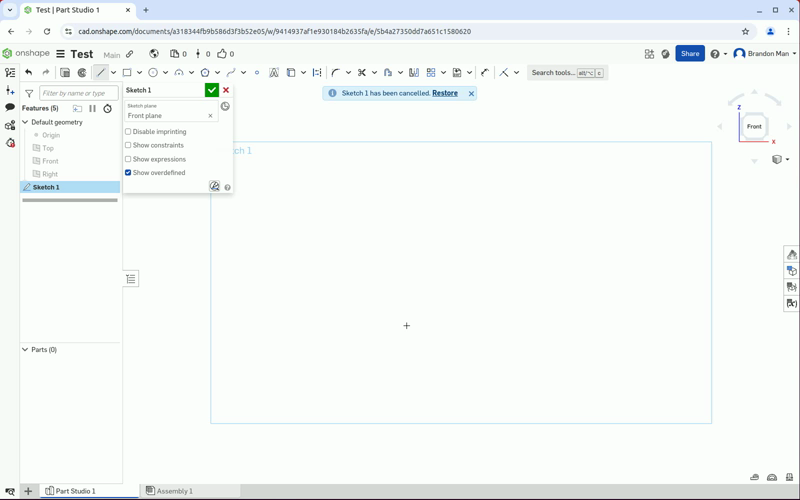
key_up(shift)
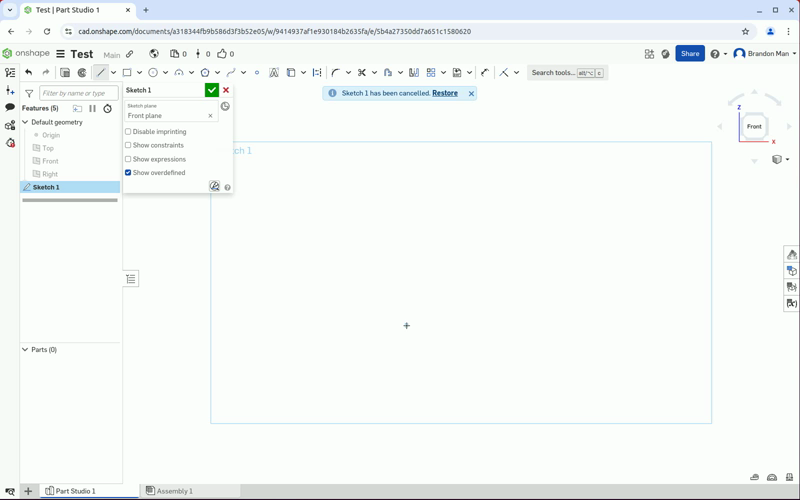
key_down(shift)
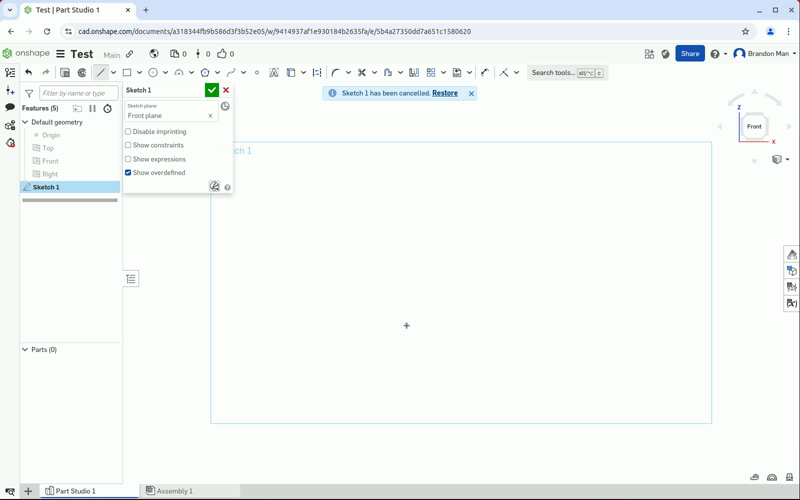
mouse_move(515, 325)
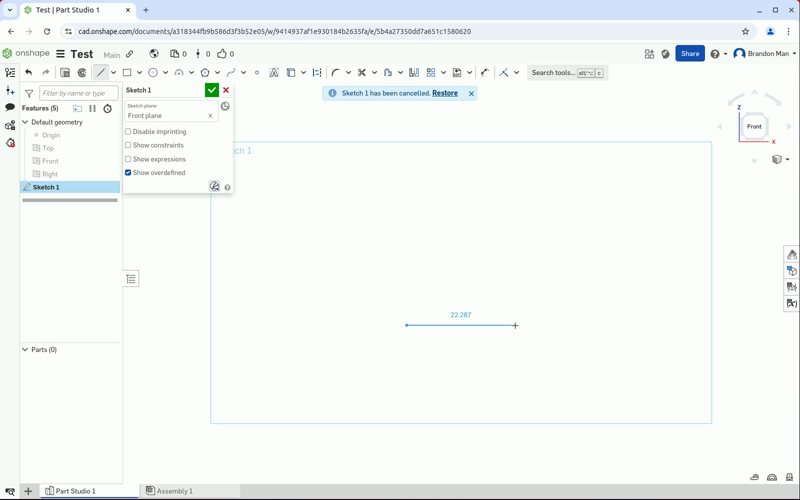
click(515, 325)
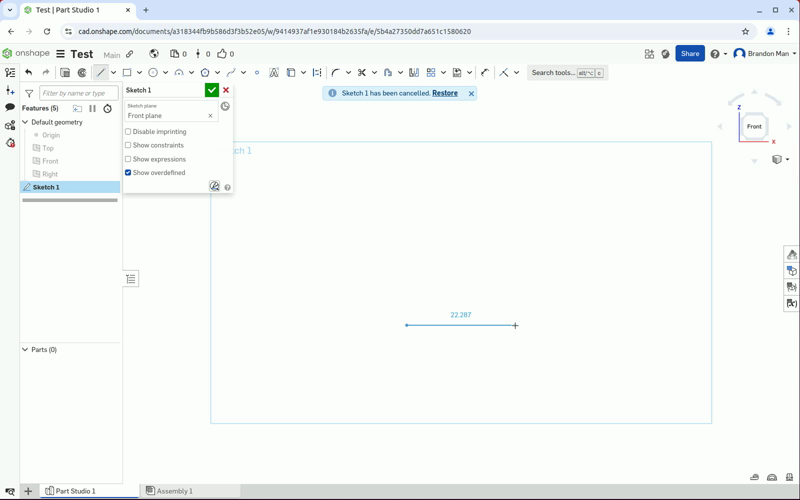
key_up(shift)
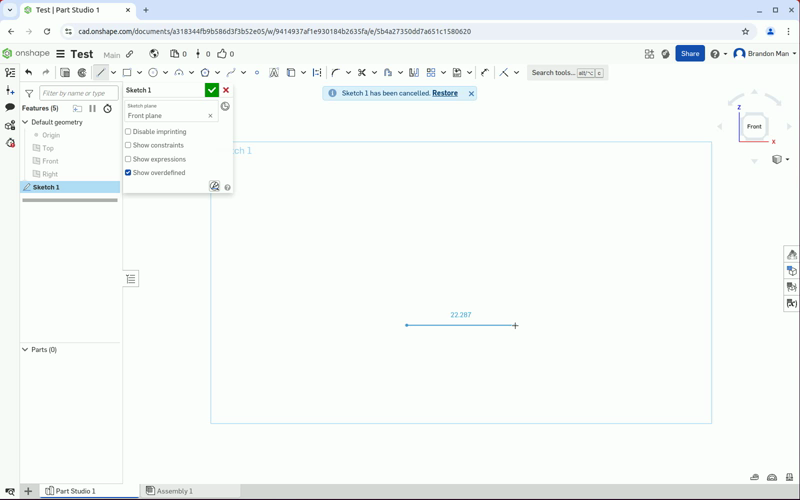
key_down(shift)
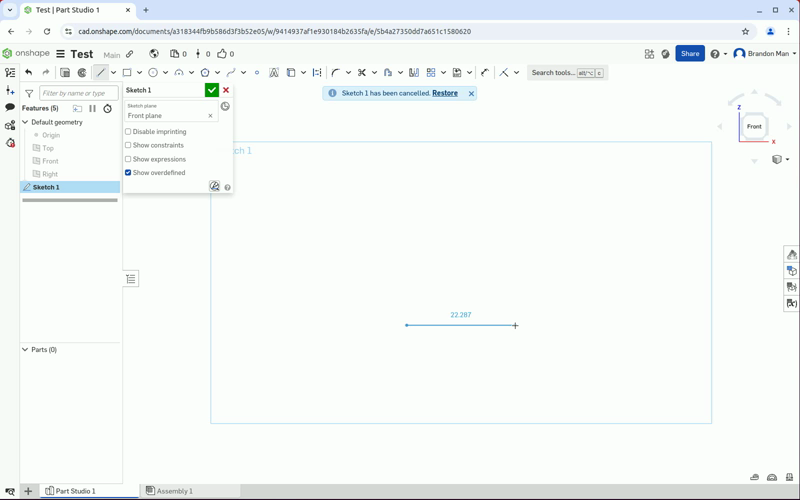
mouse_move(545, 325)
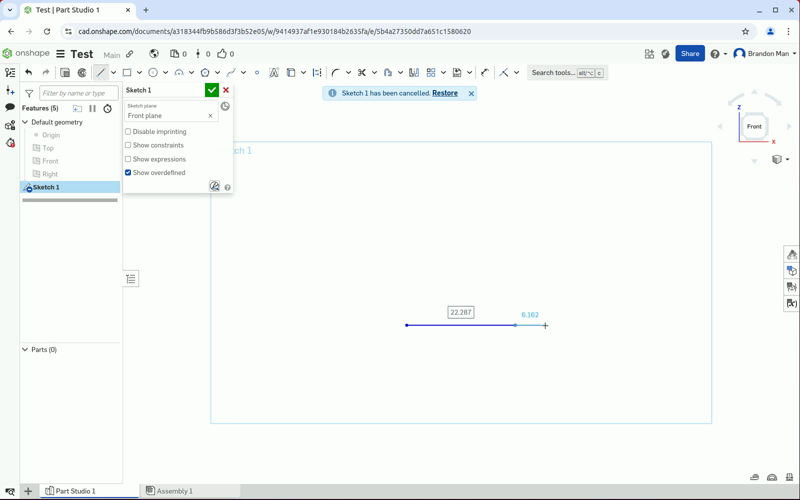
mouse_move(572, 325)
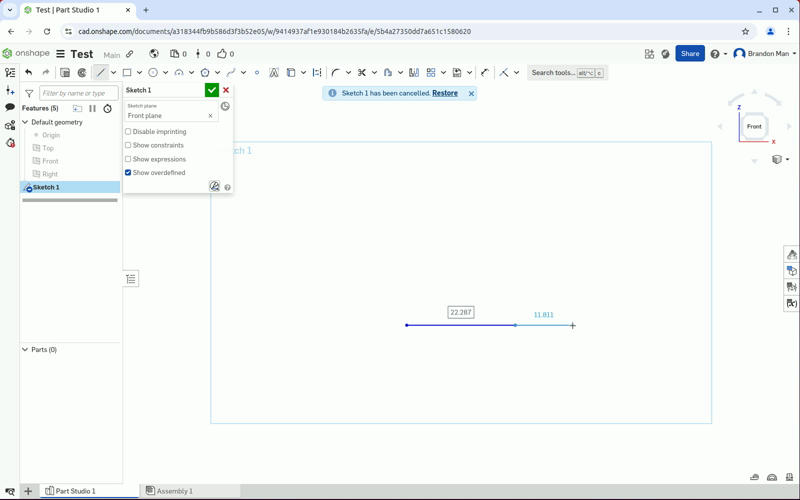
click(572, 325)
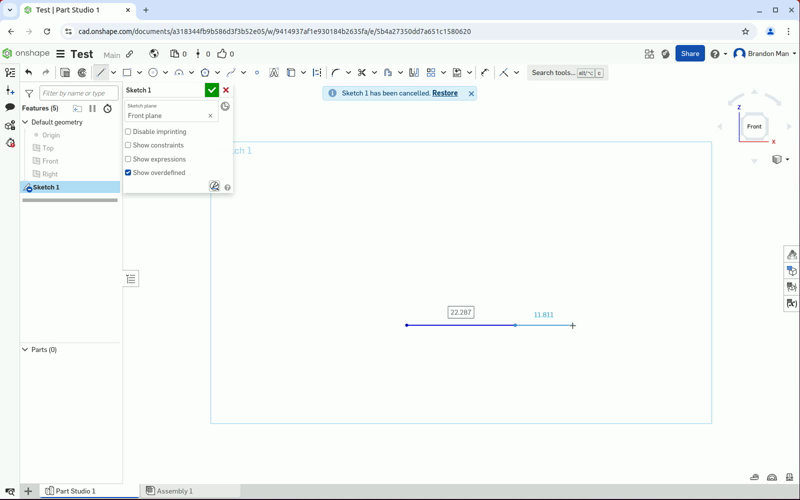
key_up(shift)
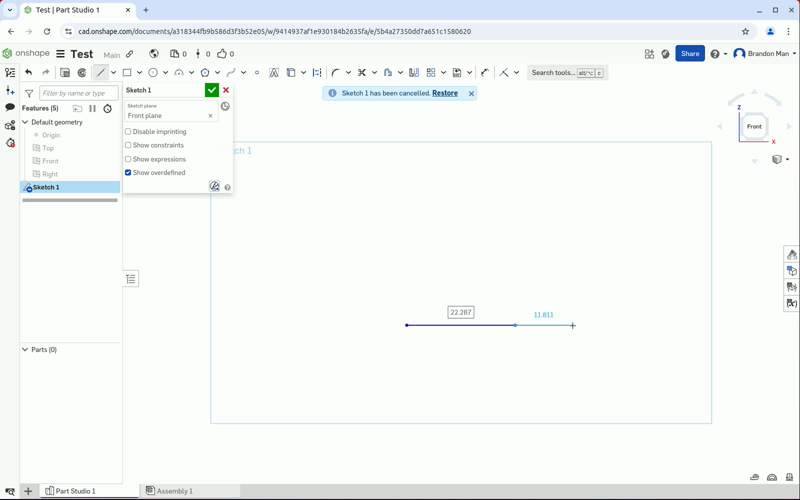
key_down(shift)
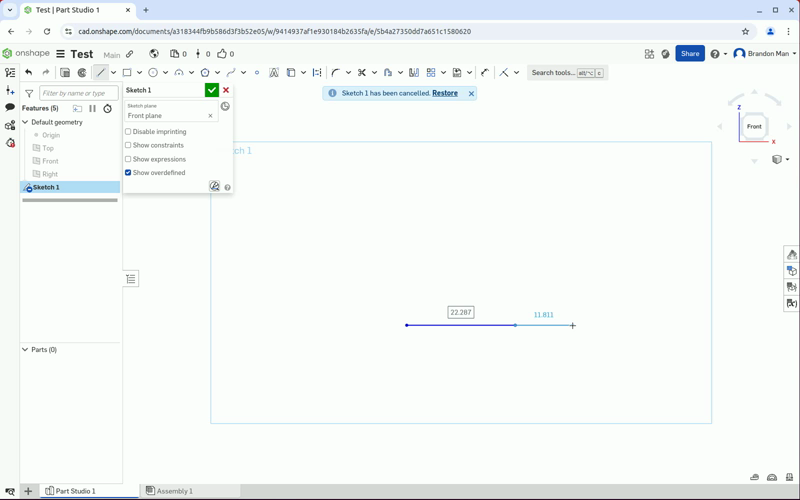
mouse_move(589, 325)
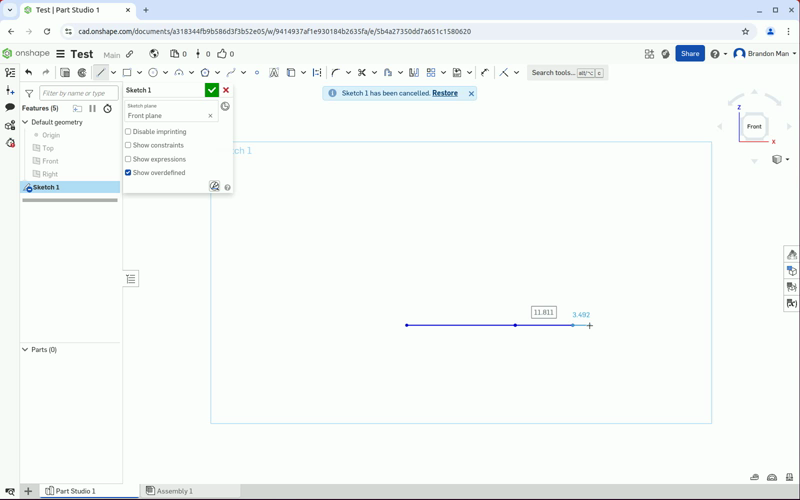
mouse_move(572, 300)
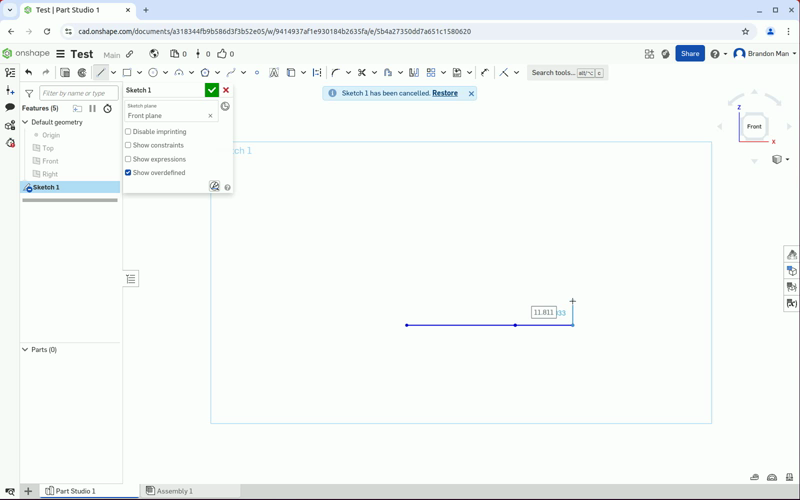
click(572, 300)
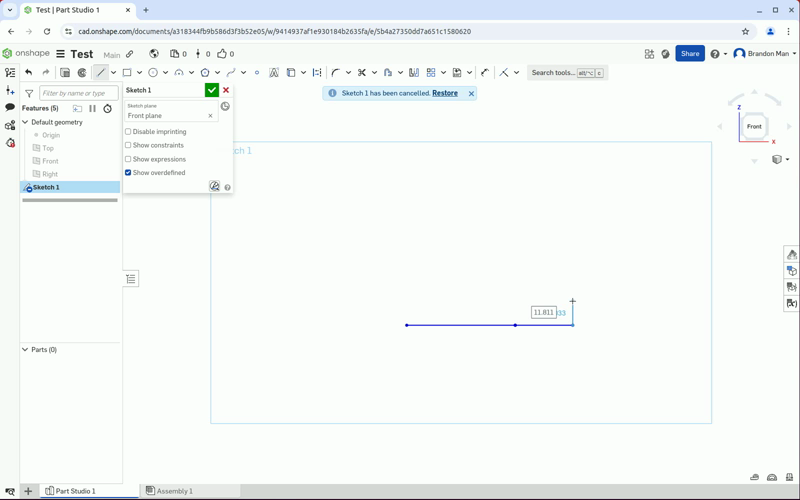
key_up(shift)
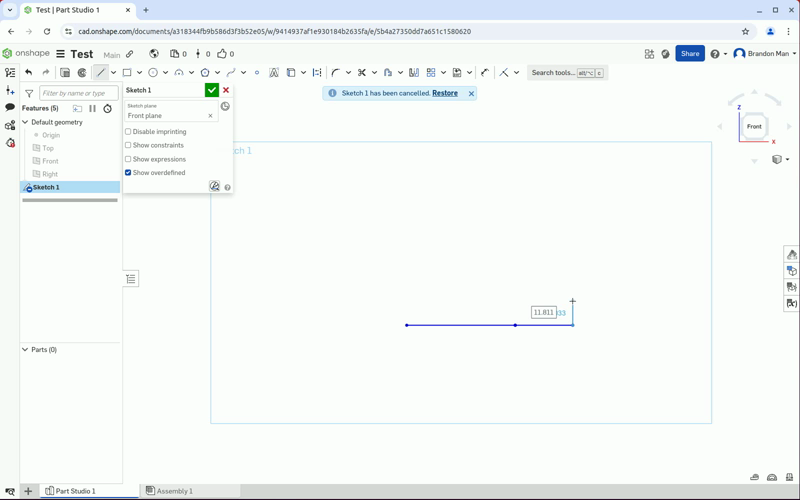
key_down(shift)
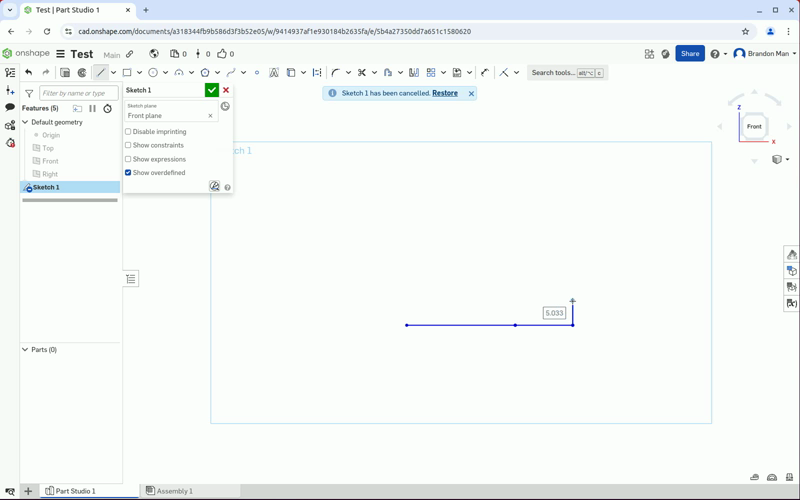
mouse_move(589, 300)
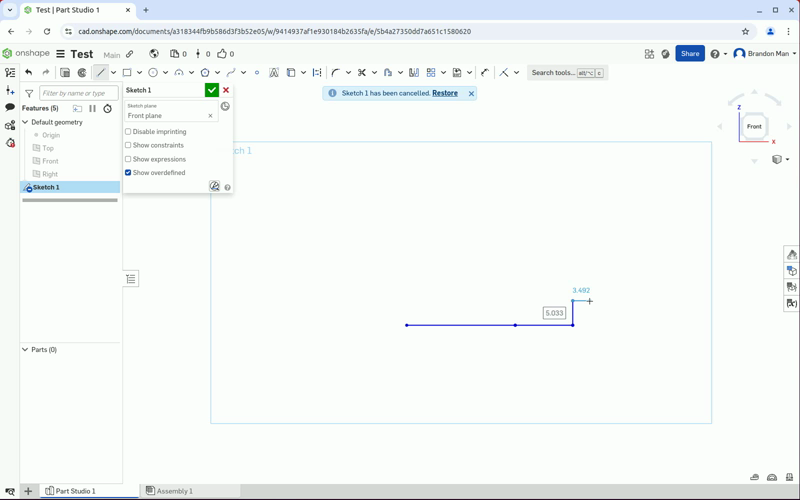
mouse_move(515, 300)
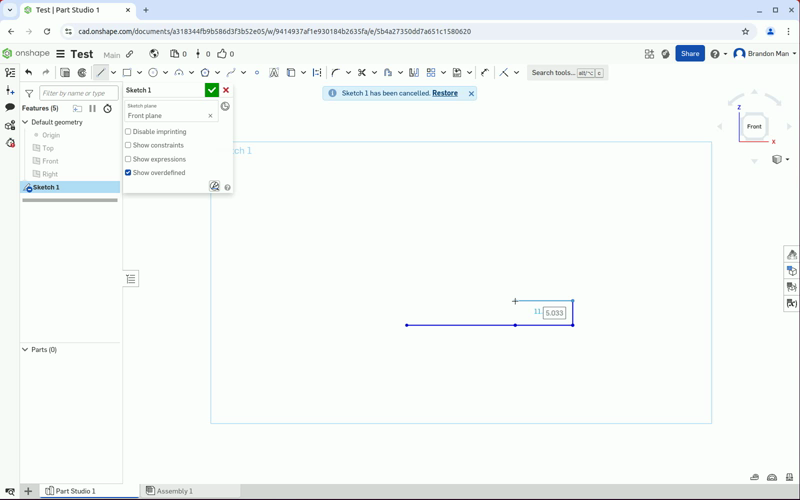
click(515, 300)
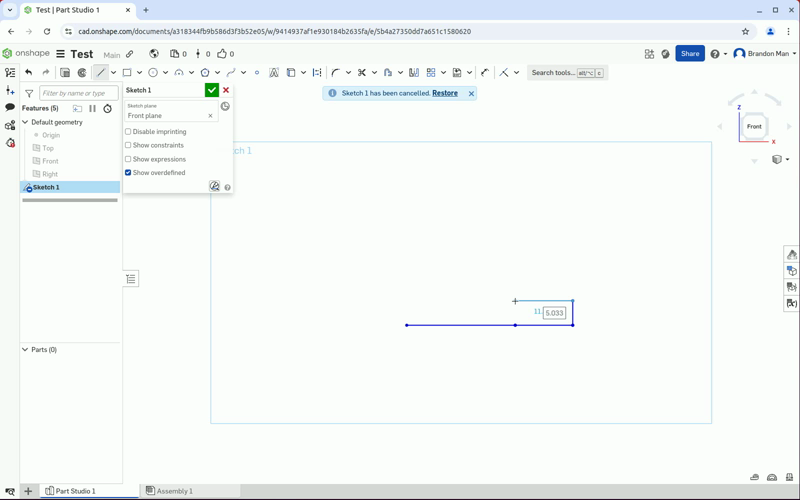
key_up(shift)
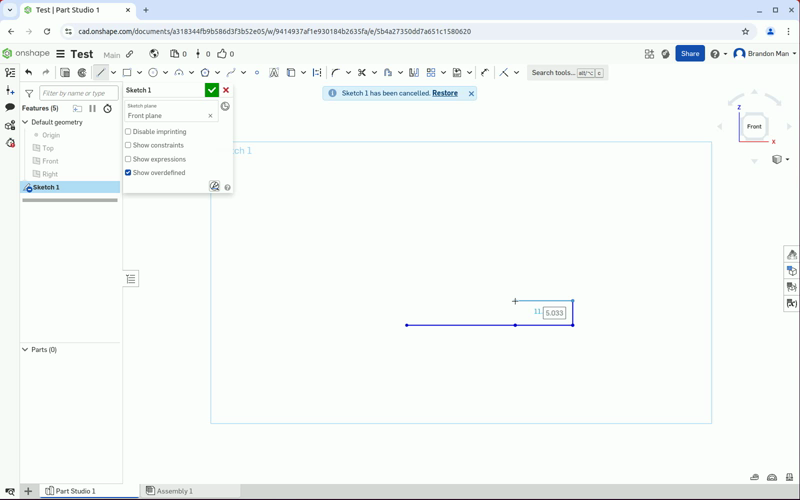
key_down(shift)
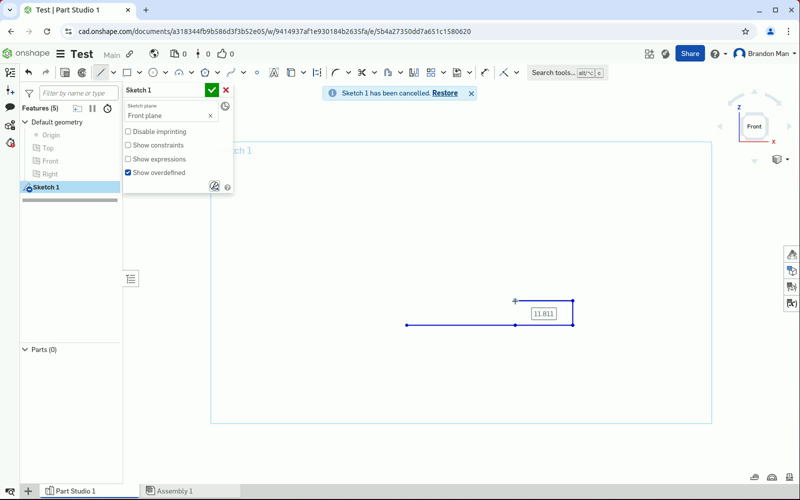
mouse_move(545, 300)
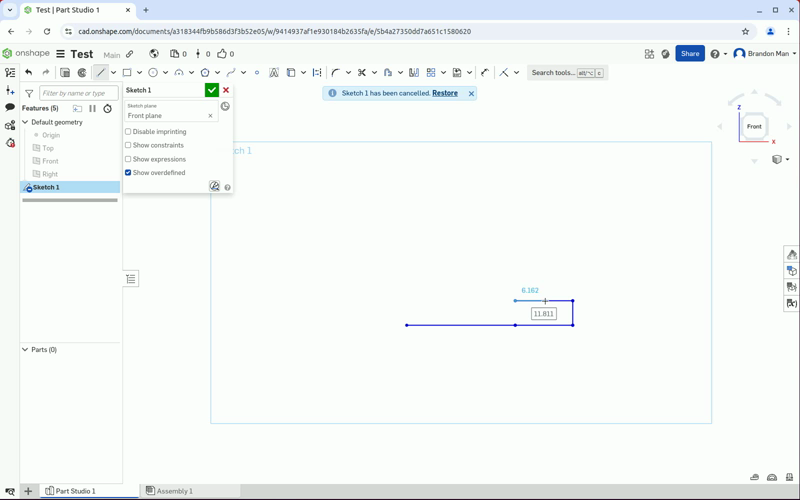
mouse_move(515, 241)
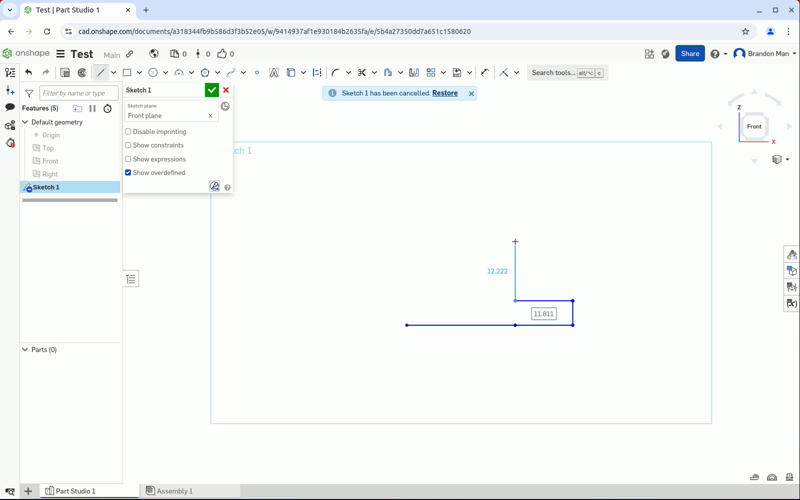
click(515, 241)
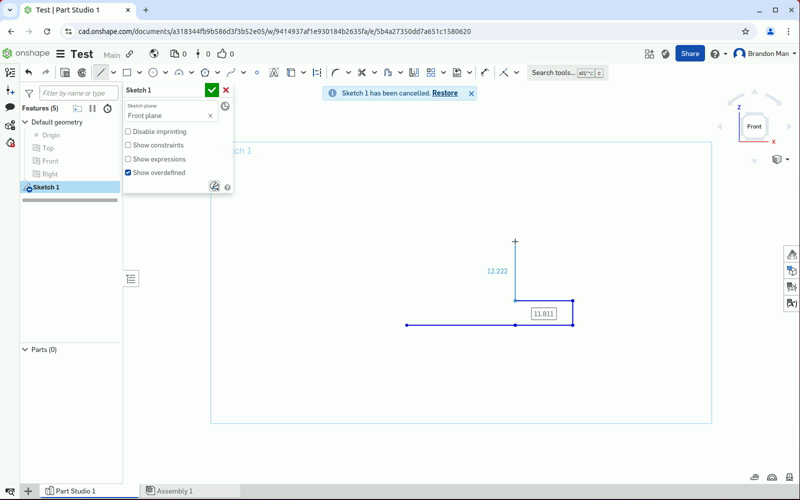
key_up(shift)
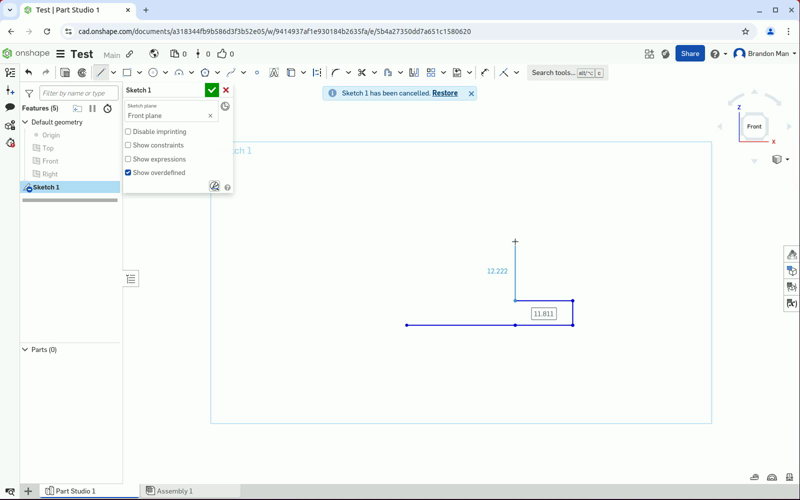
key_down(shift)
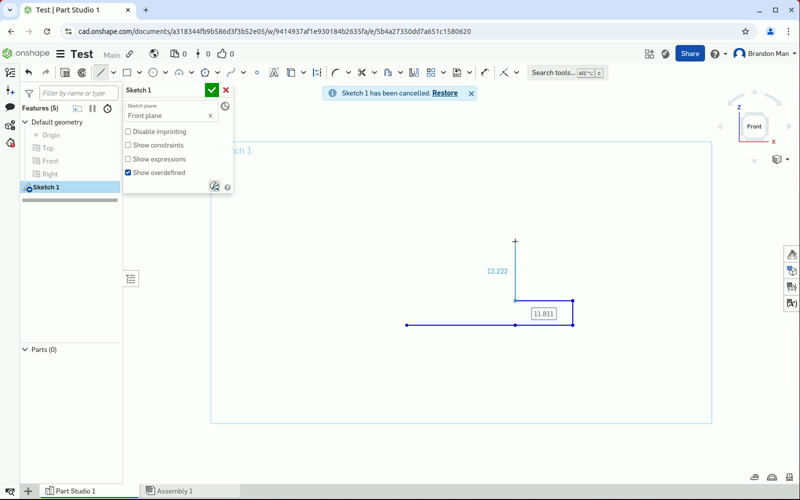
mouse_move(406, 241)
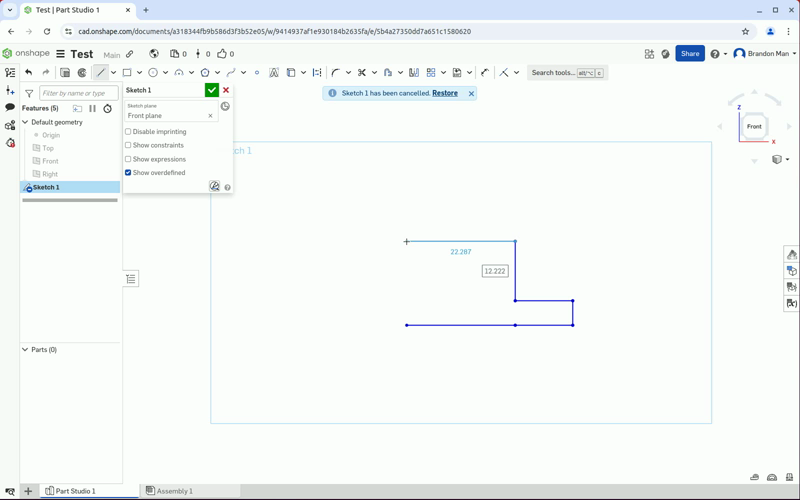
click(406, 241)
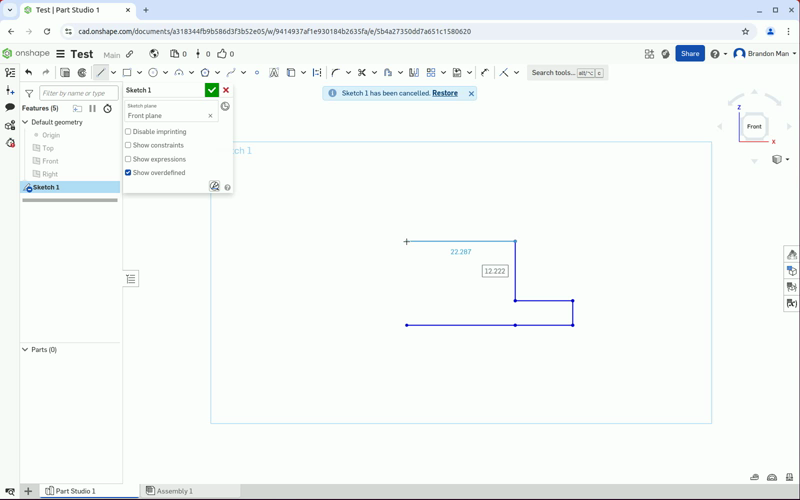
key_up(shift)
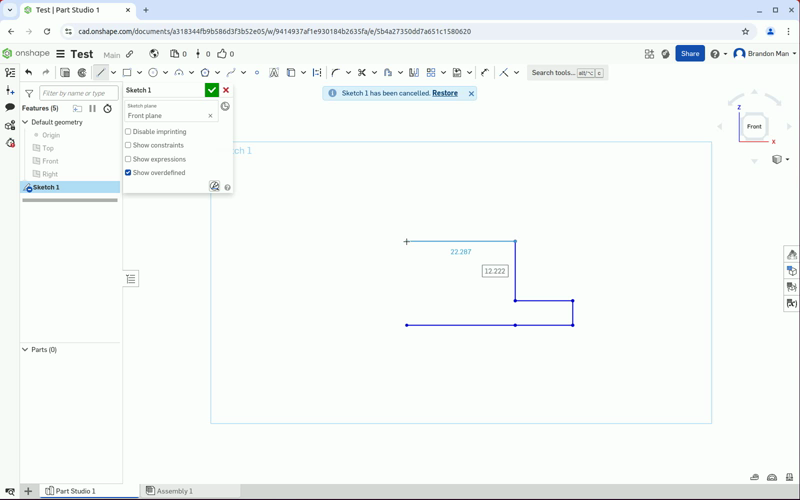
key_down(shift)
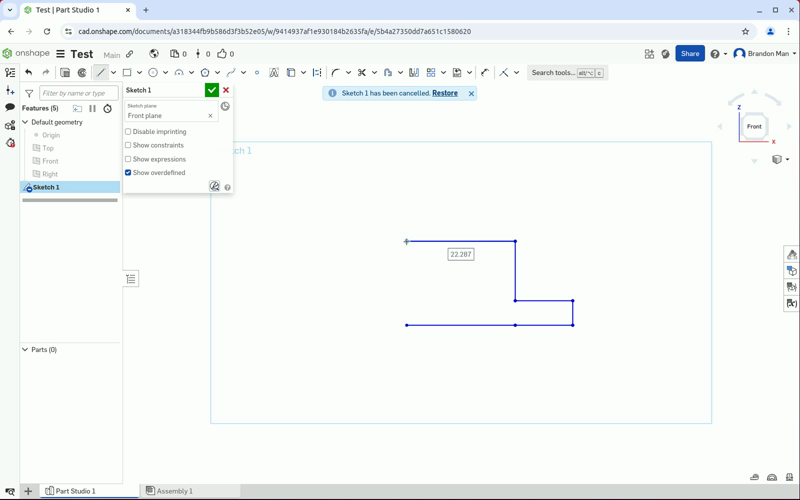
mouse_move(406, 325)
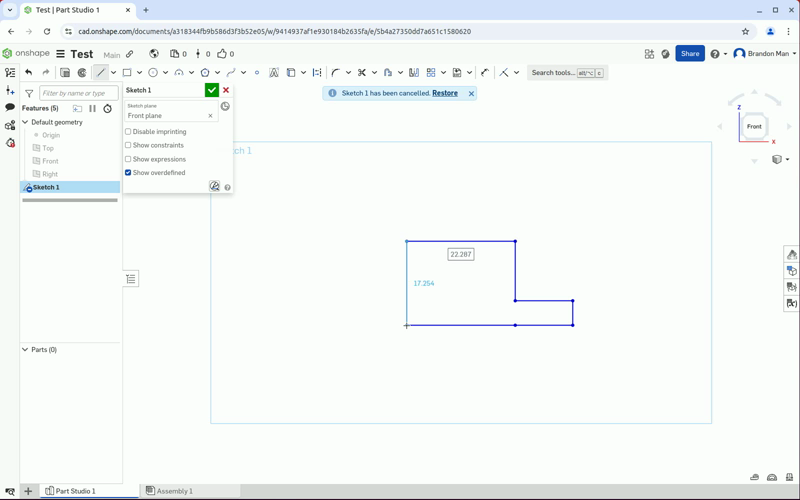
key_up(shift)
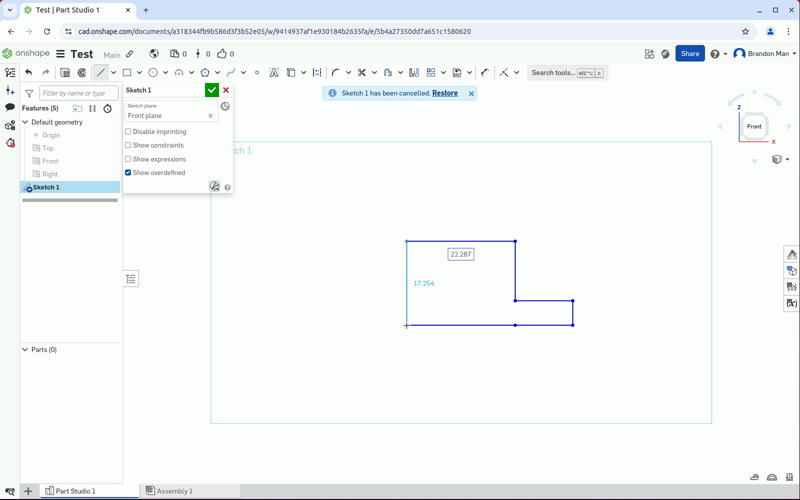
click(406, 325)
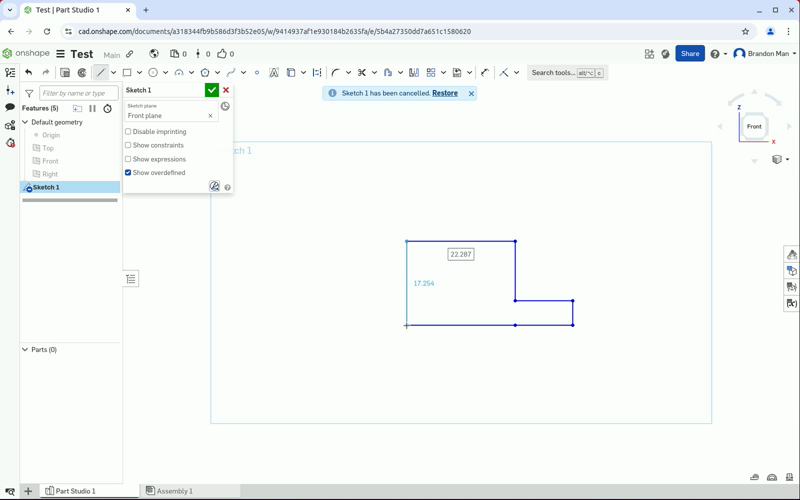
key(esc)
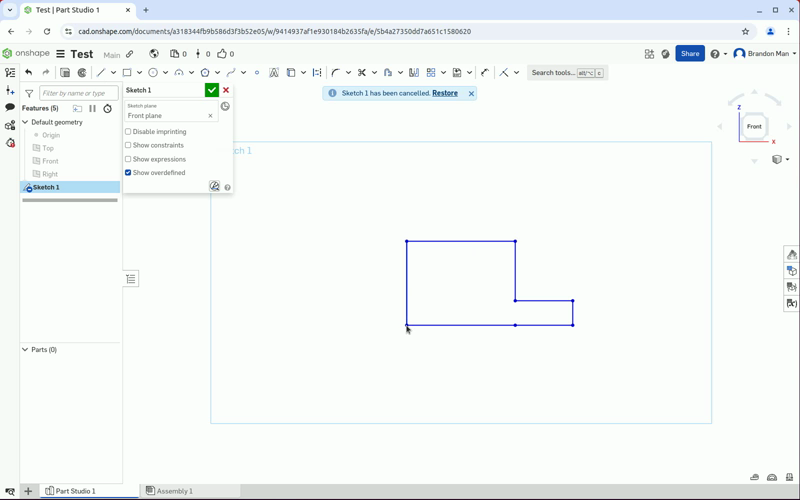
mouse_move(484, 292)
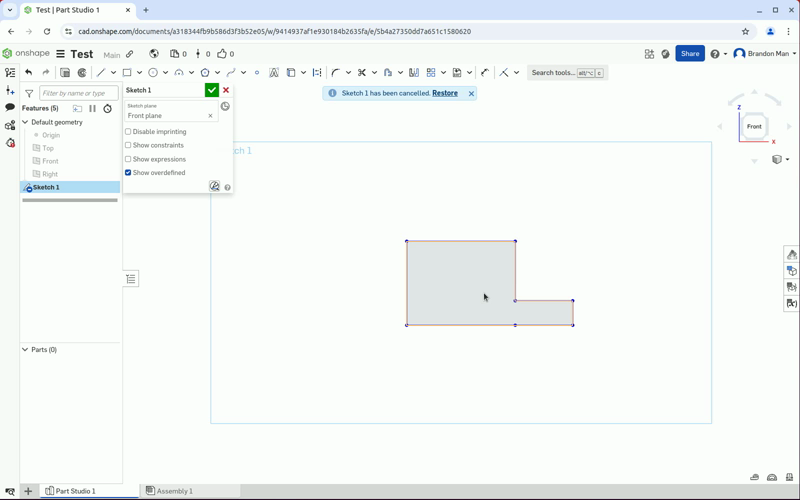
click(484, 292)
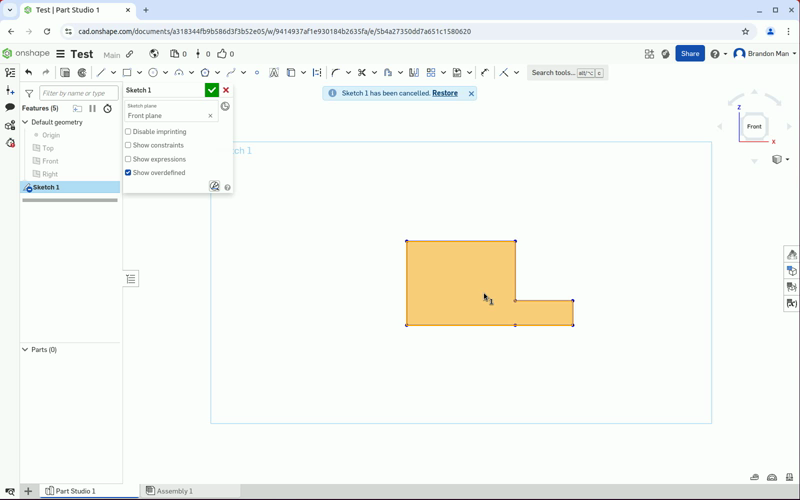
mouse_move(73, 352)
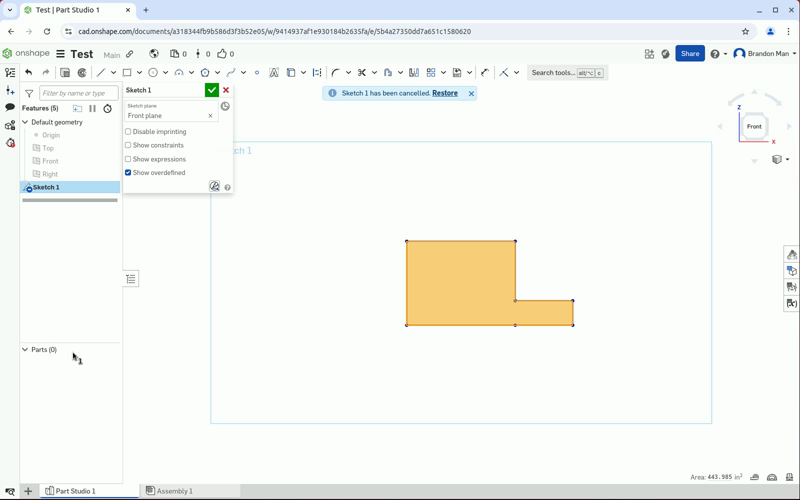
key(shift+y)
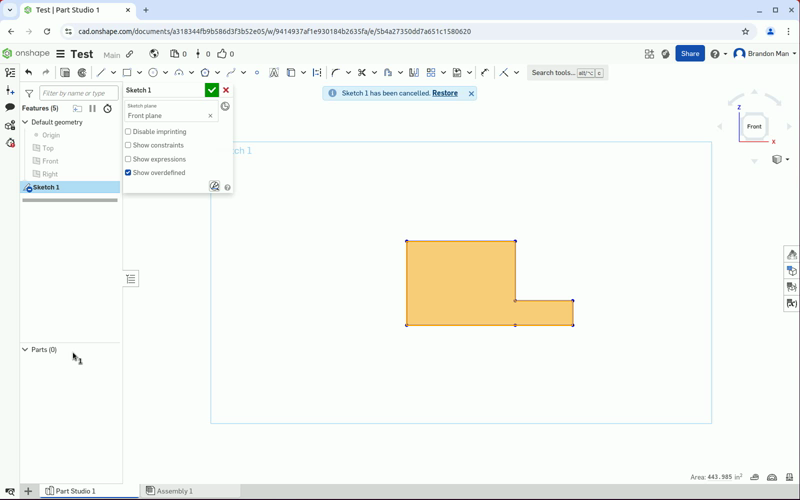
key(shift+e)
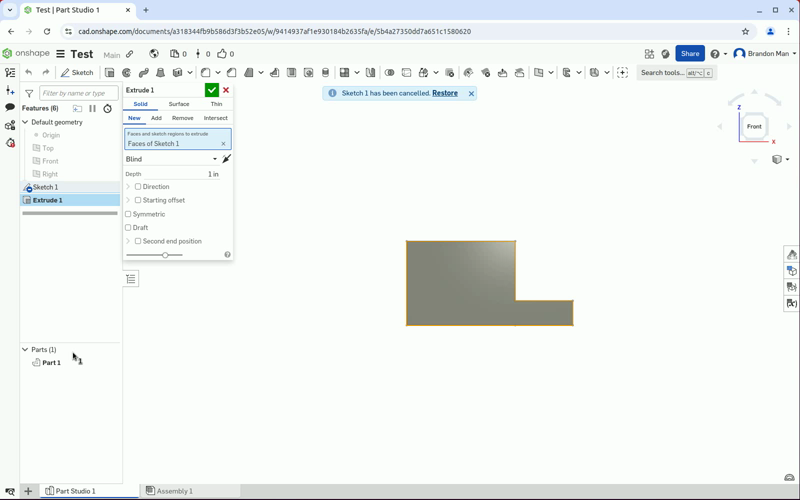
mouse_move(143, 106)
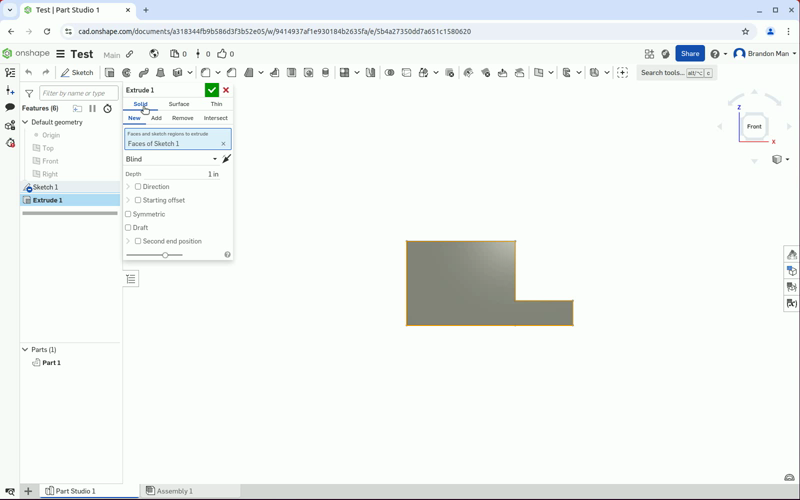
click(143, 106)
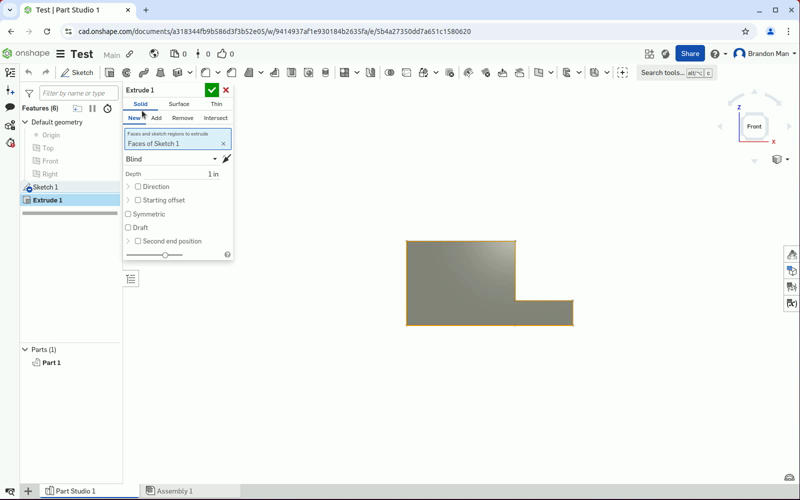
mouse_move(137, 120)
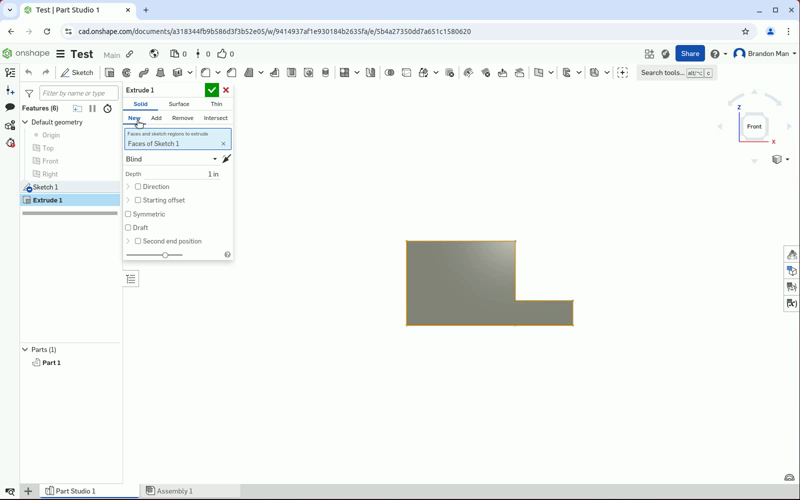
click(137, 120)
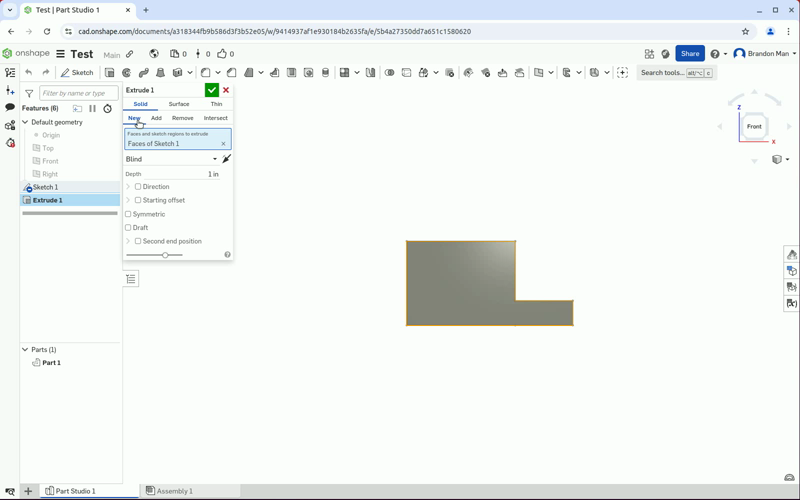
key(tab, 4)
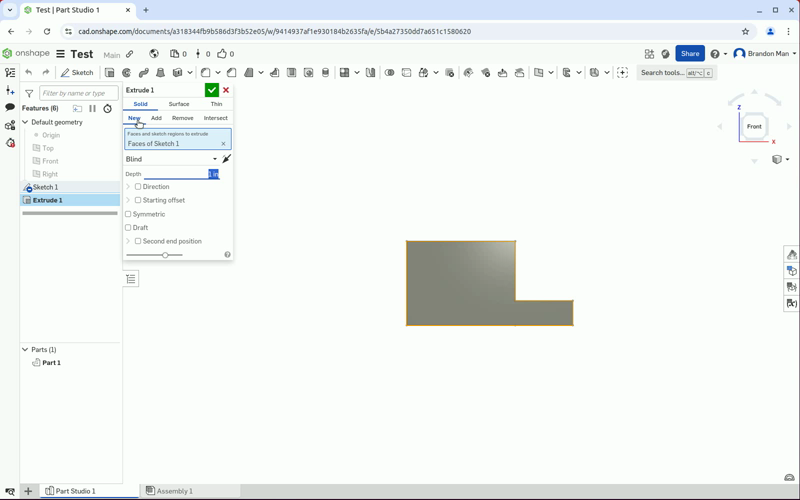
text(17.09)
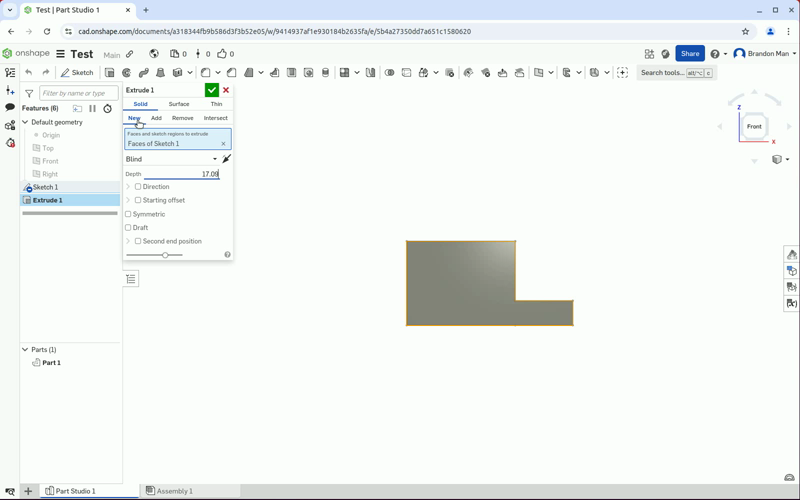
key(enter)
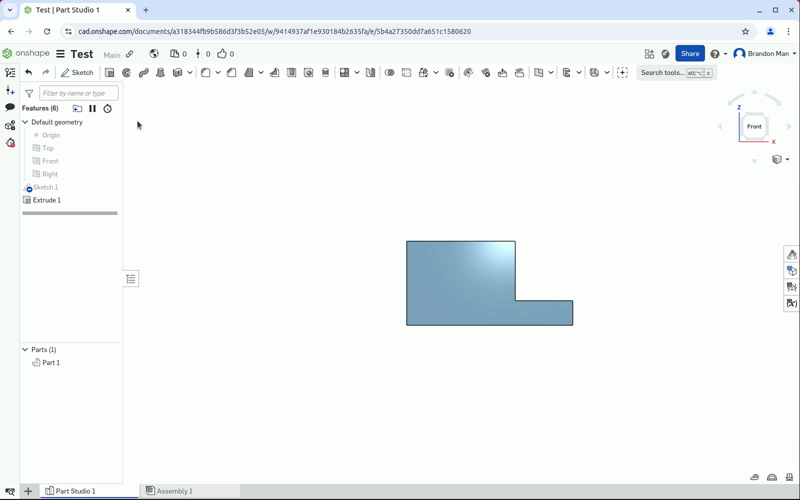
key(shift+h)
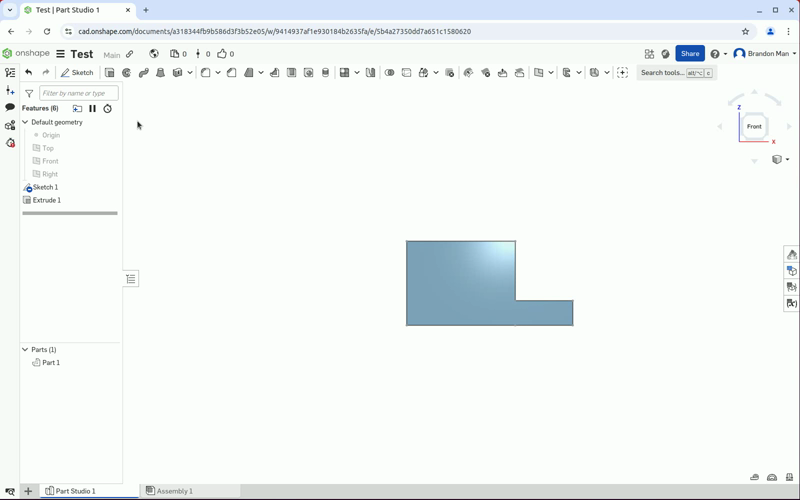
key(shift+h)
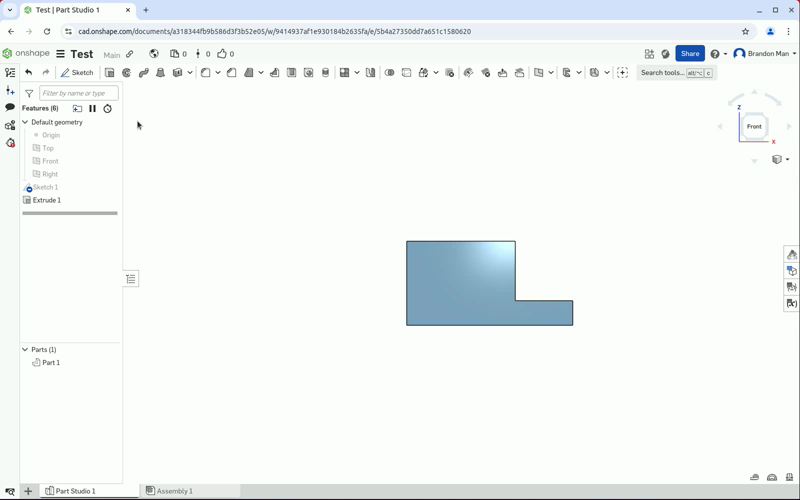
mouse_move(73, 189)
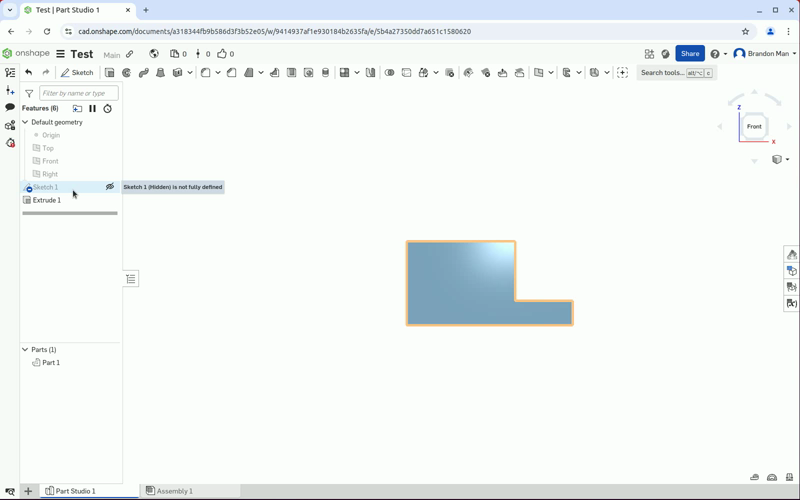
click(73, 189)
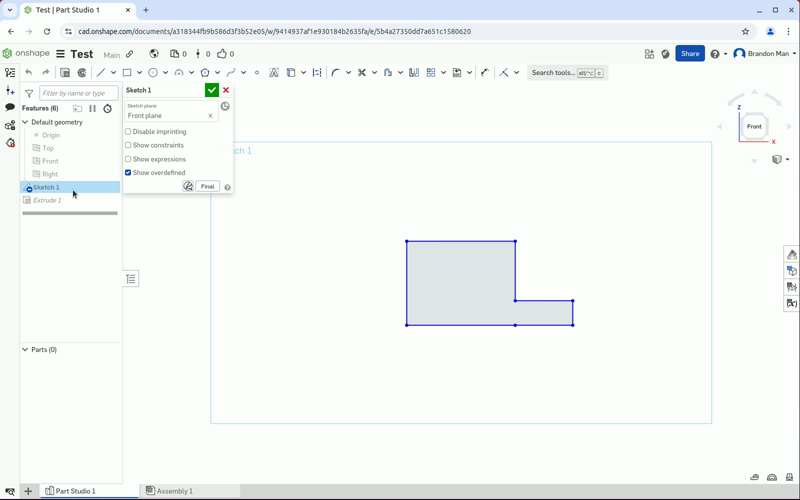
mouse_move(229, 92)
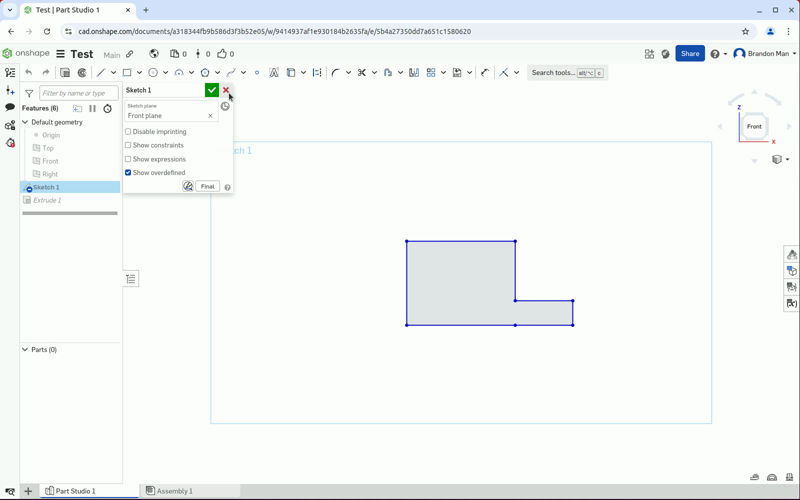
click(229, 92)
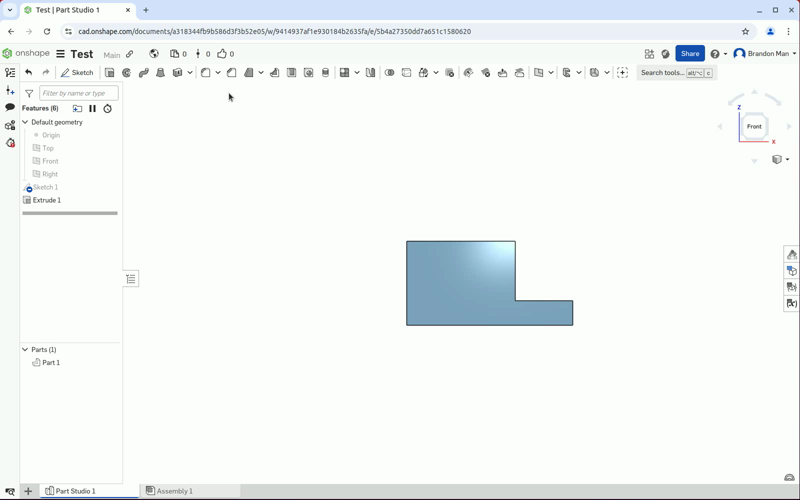
mouse_move(73, 352)
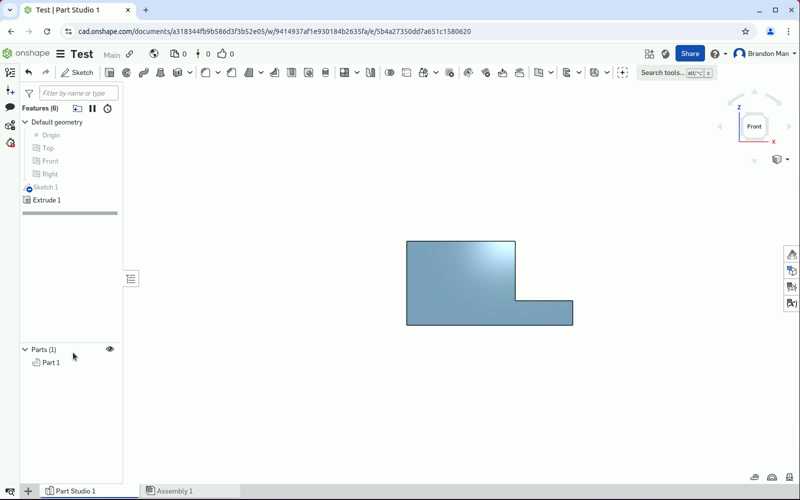
key(y)
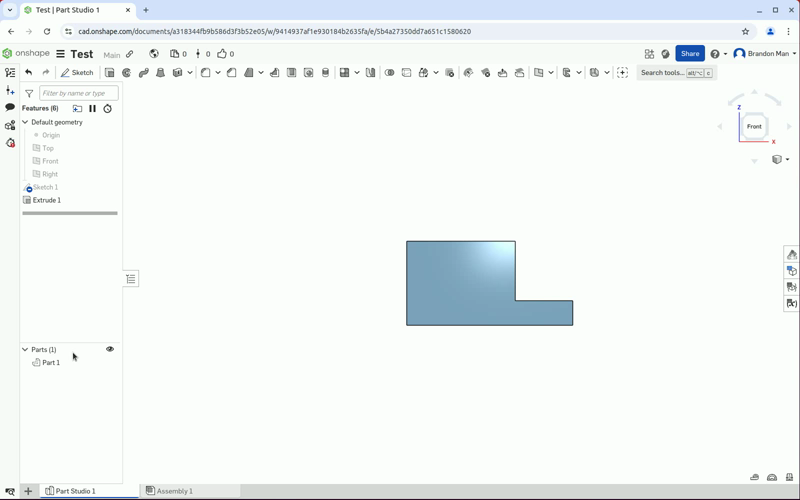
key(shift+p)
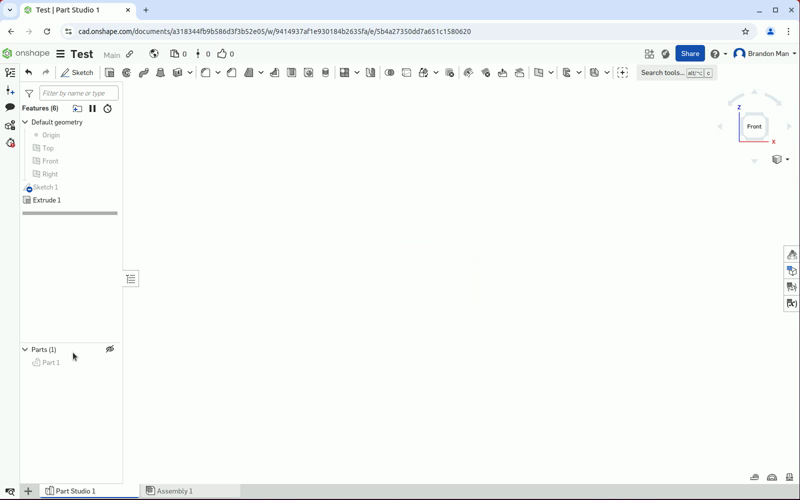
key(space)
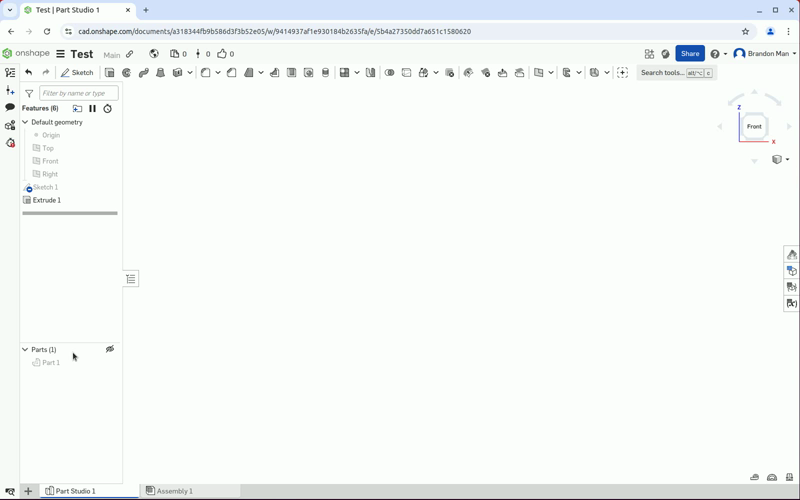
key_down(shift)
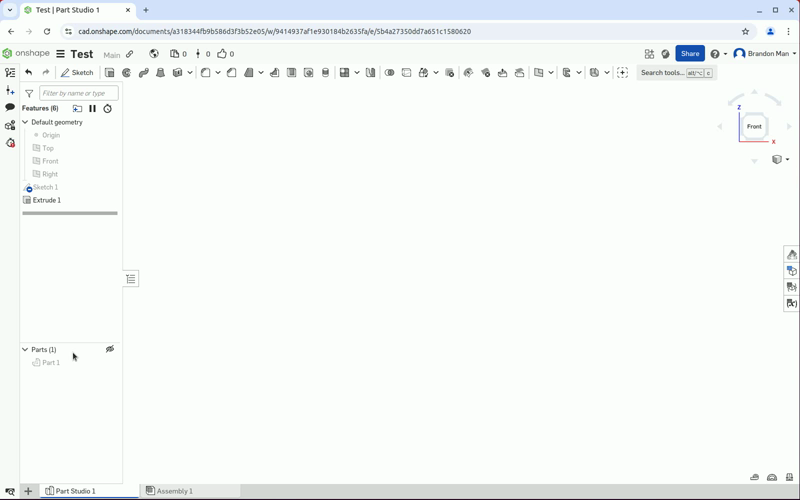
key(down)
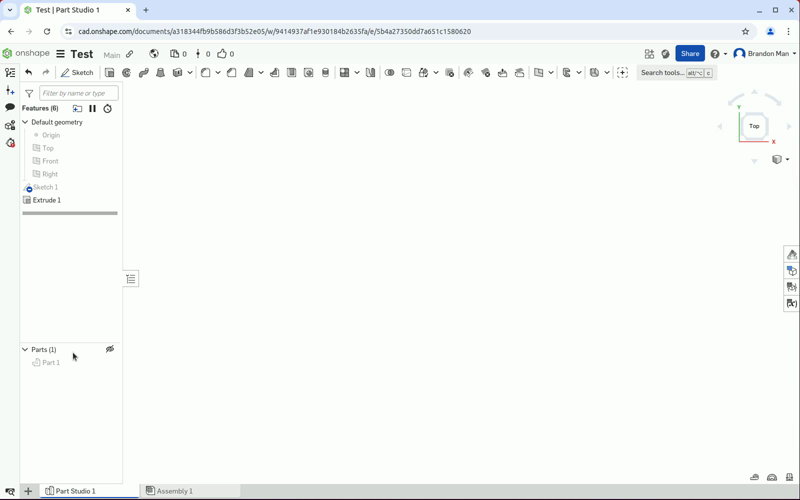
key_up(shift)
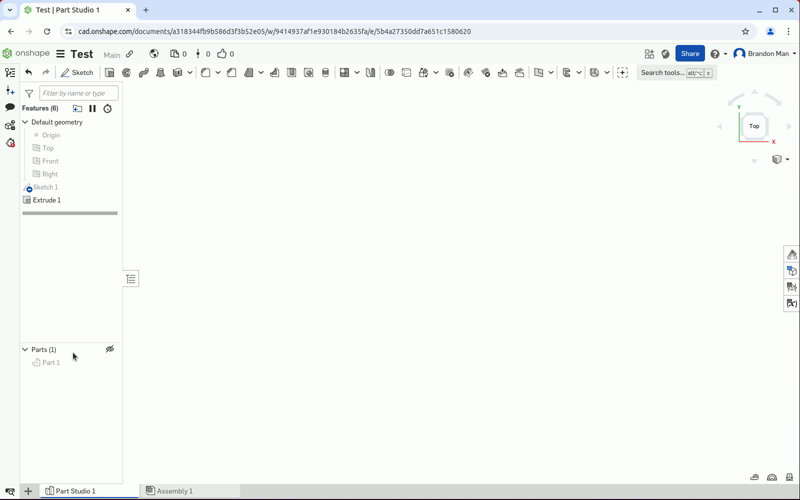
mouse_move(73, 352)
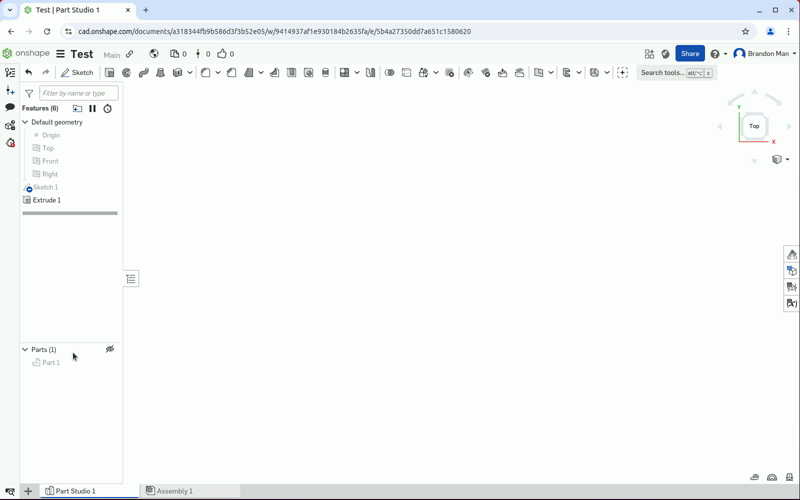
key(shift+y)
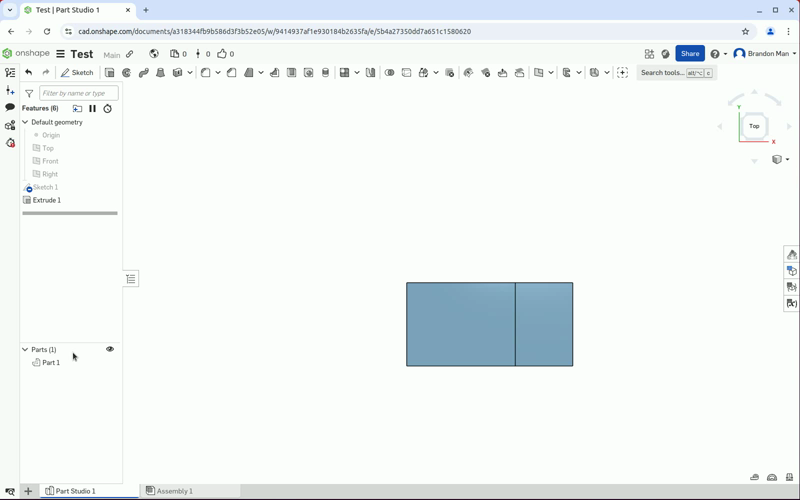
mouse_move(541, 75)
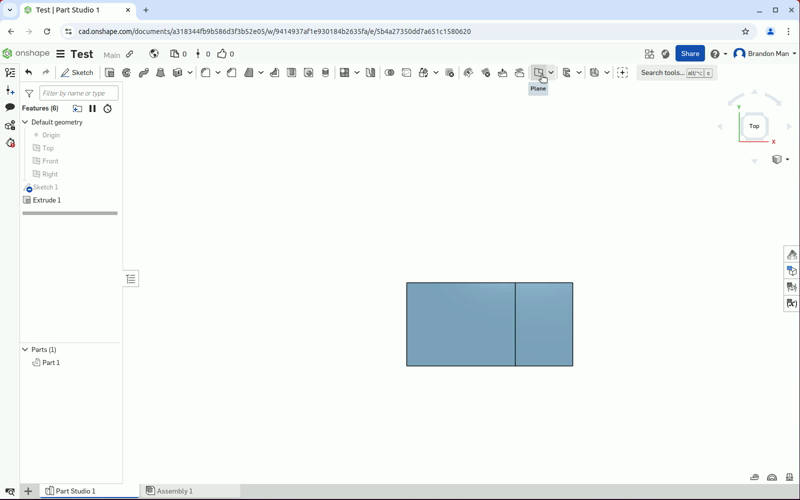
click(541, 75)
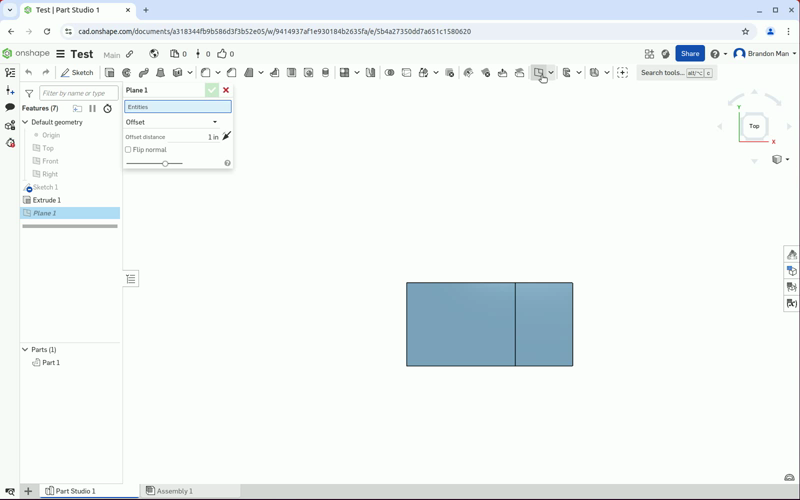
mouse_move(73, 150)
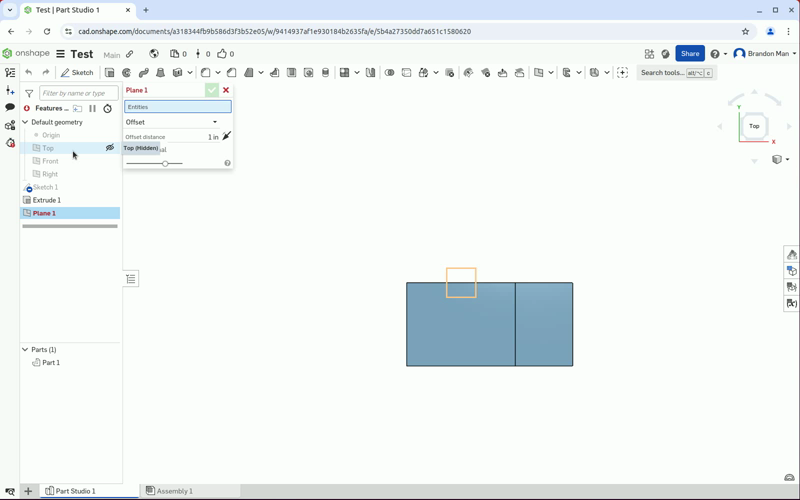
click(73, 150)
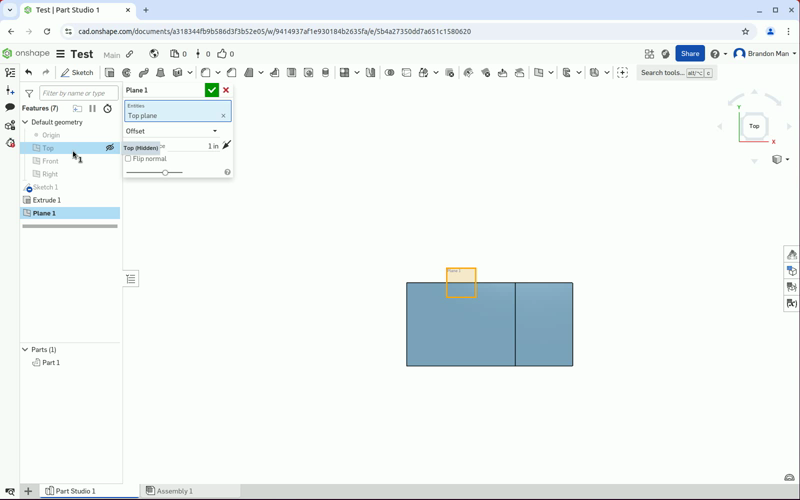
key(tab, 2)
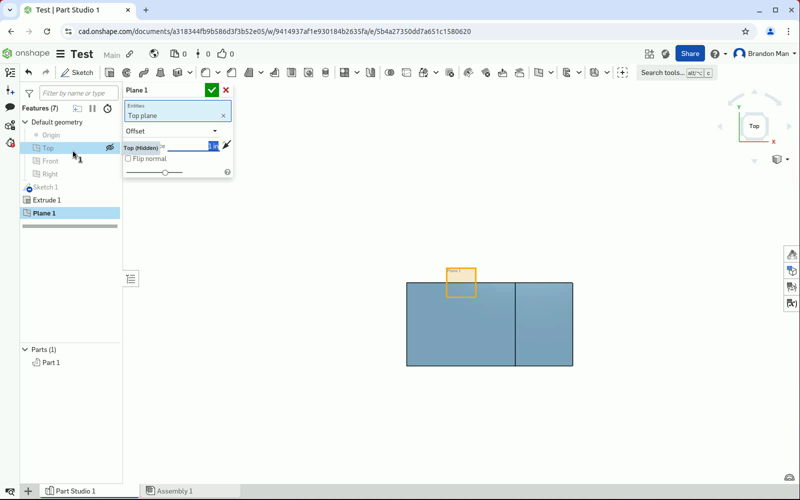
text(8.658)
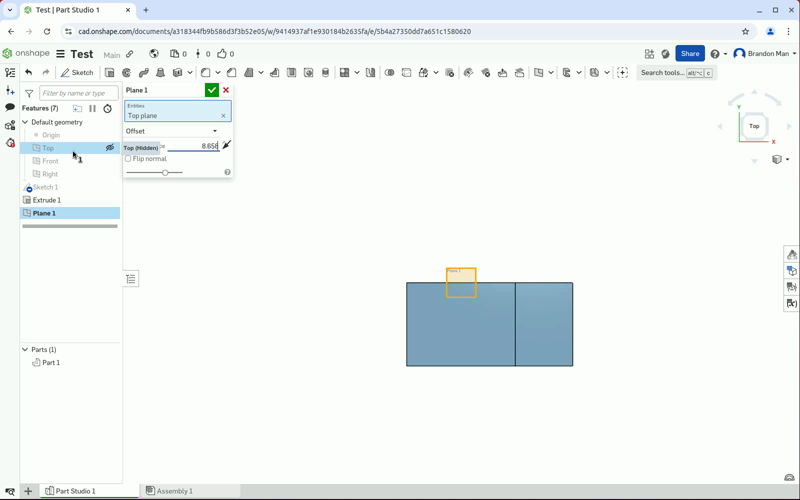
key(enter, 2)
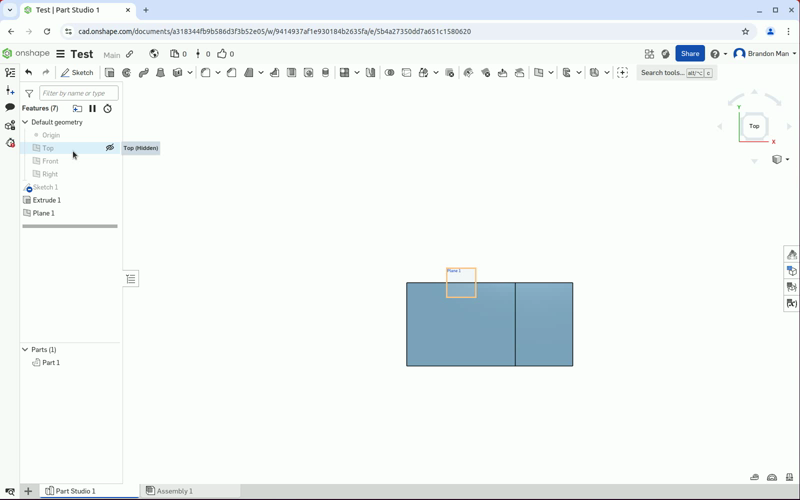
key(shift+s)
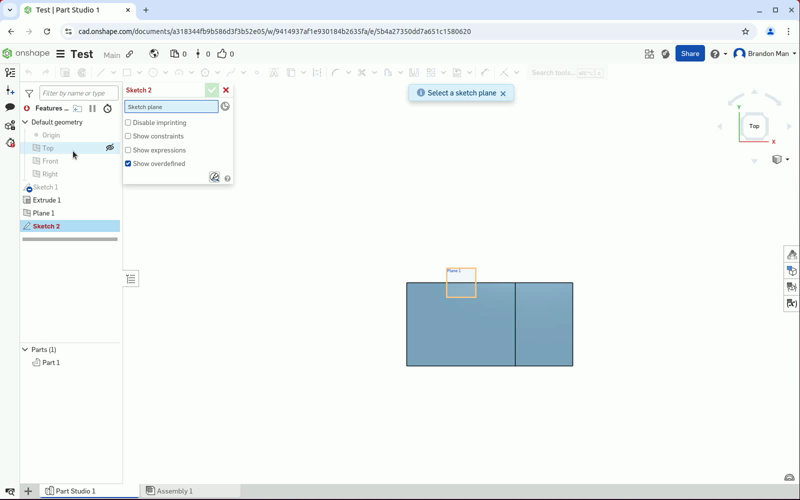
mouse_move(73, 215)
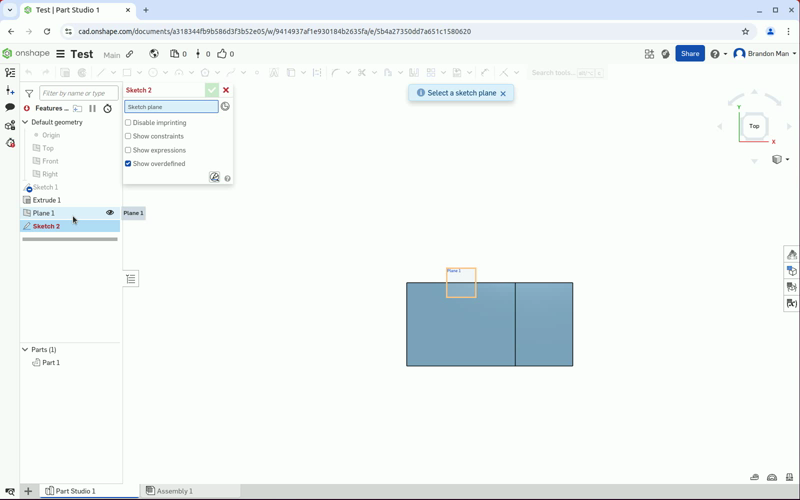
click(73, 215)
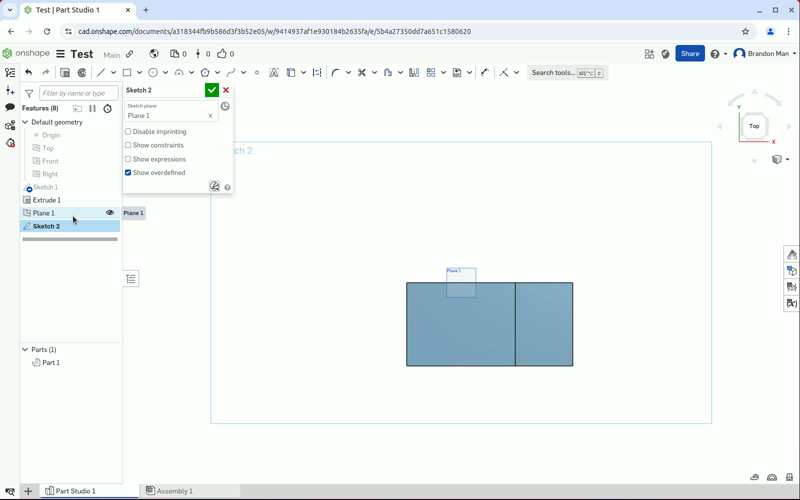
mouse_move(73, 352)
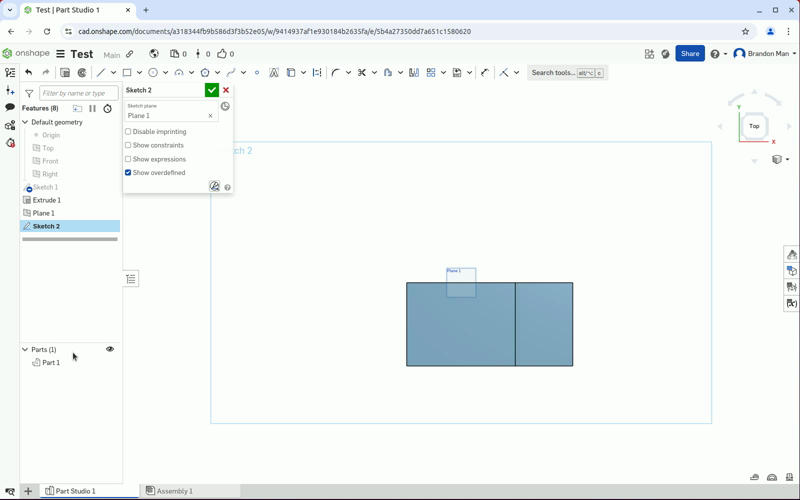
key(y)
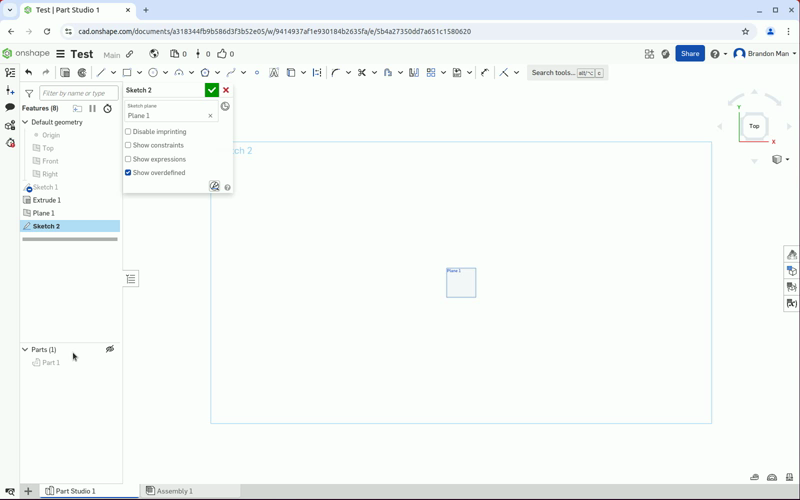
key(l)
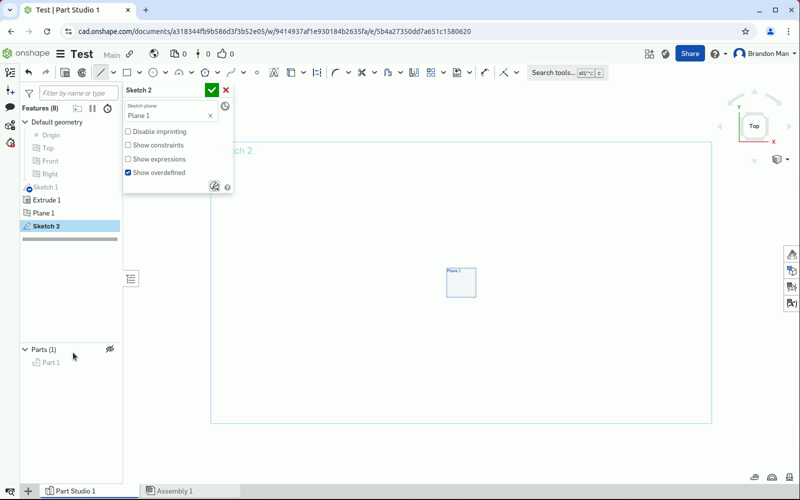
key_down(shift)
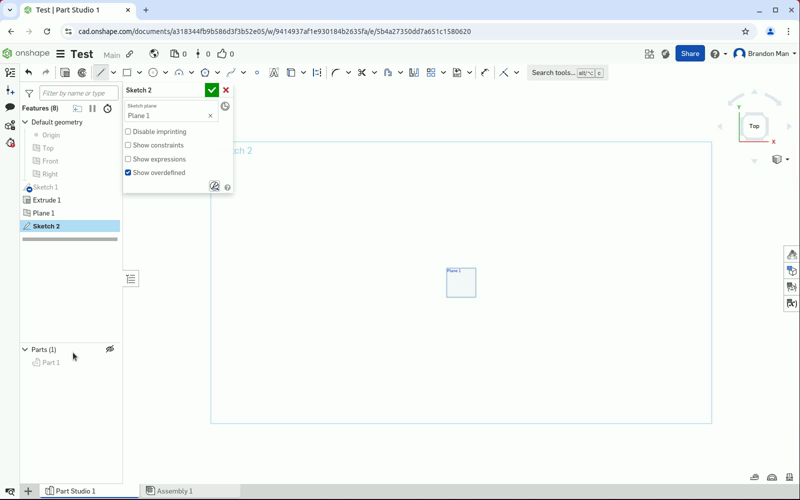
mouse_move(431, 341)
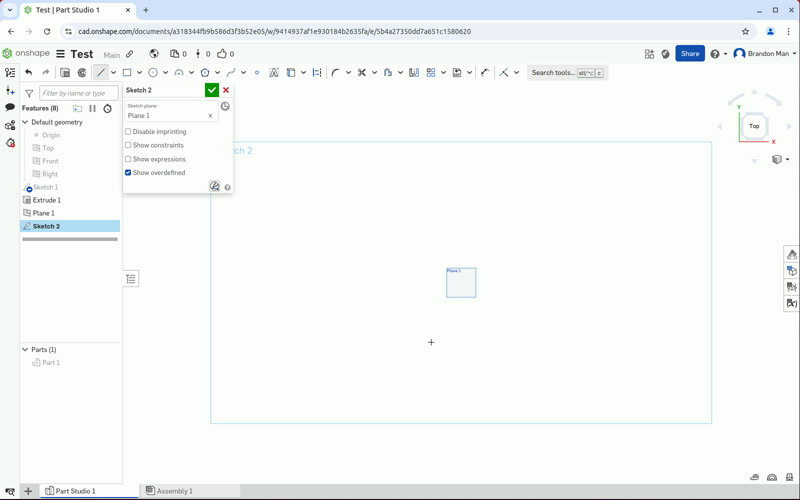
click(431, 341)
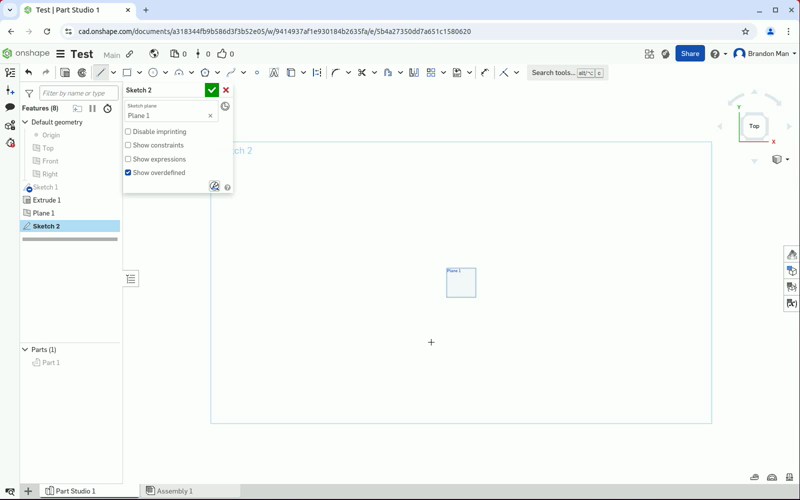
key_up(shift)
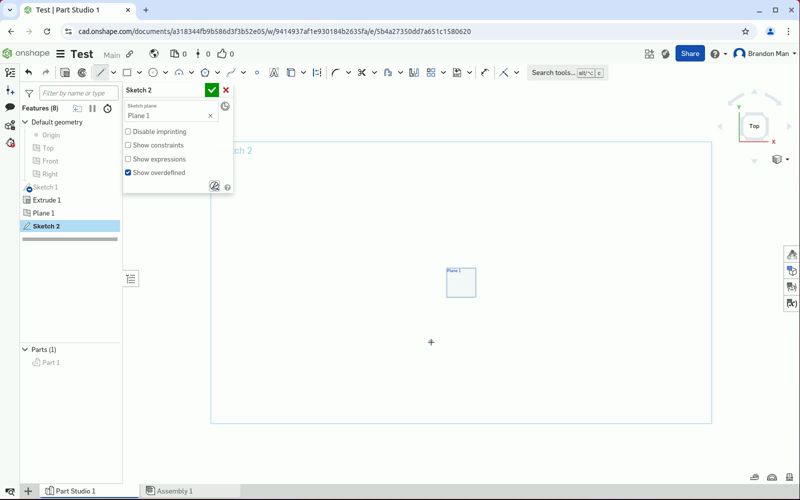
key_down(shift)
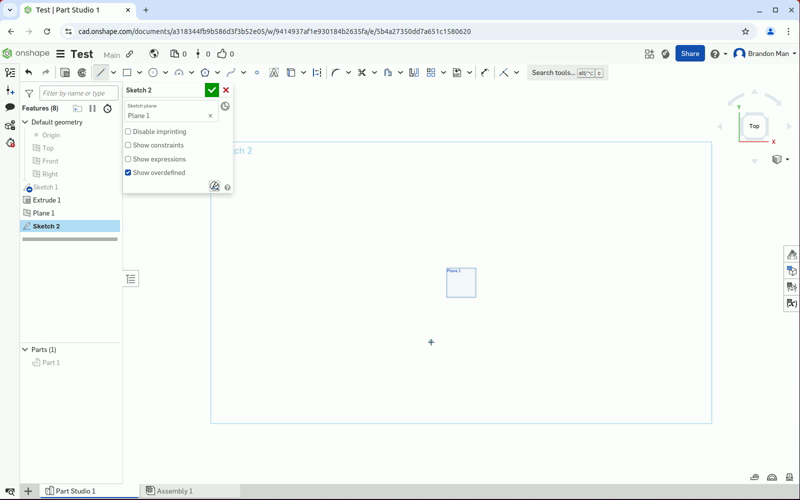
mouse_move(461, 341)
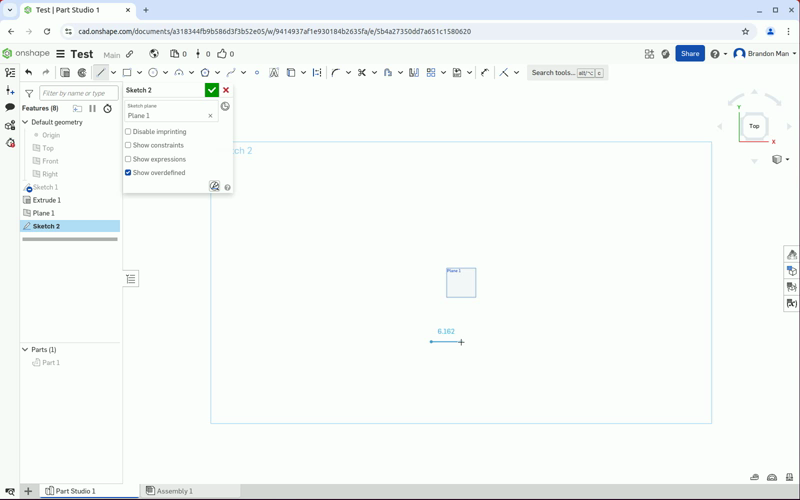
mouse_move(490, 341)
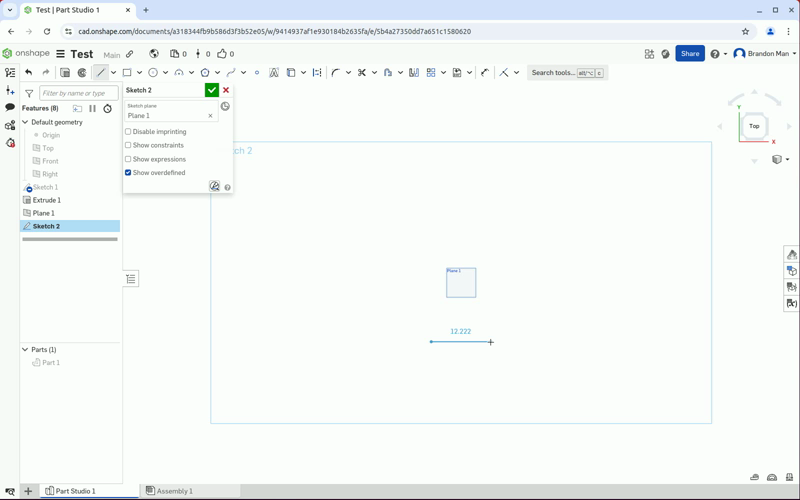
click(490, 341)
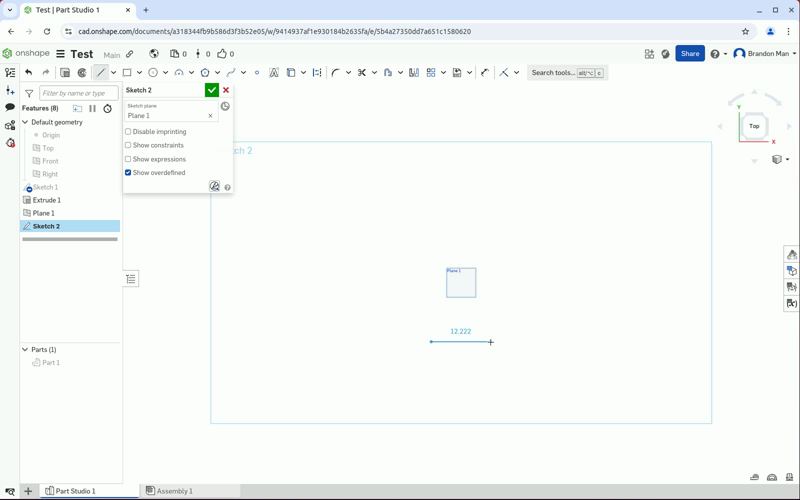
key_up(shift)
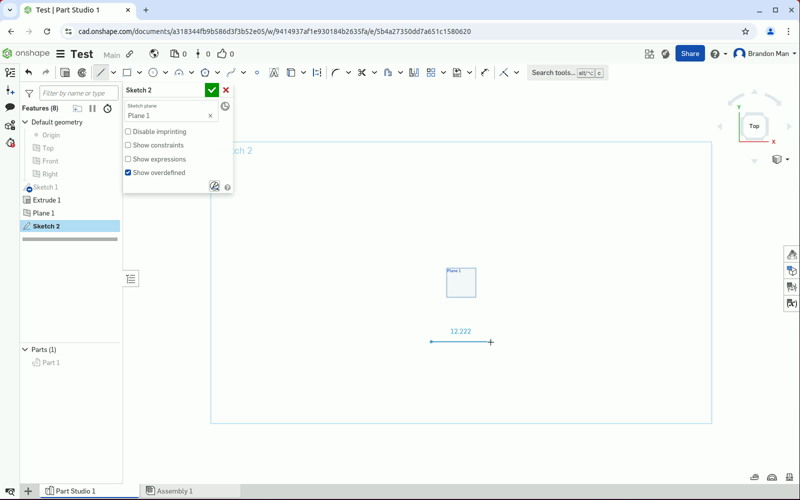
key_down(shift)
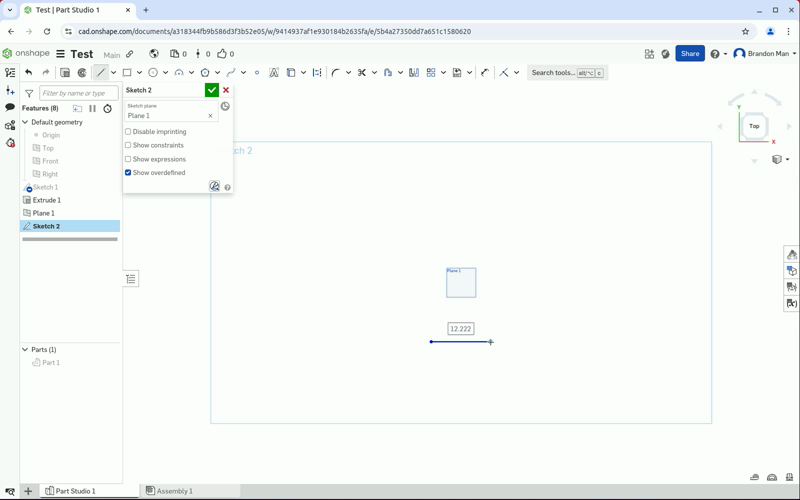
mouse_move(520, 341)
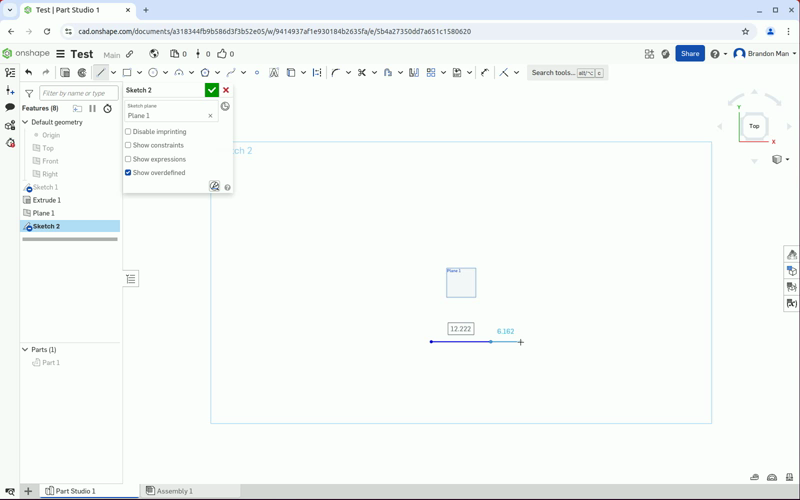
mouse_move(490, 307)
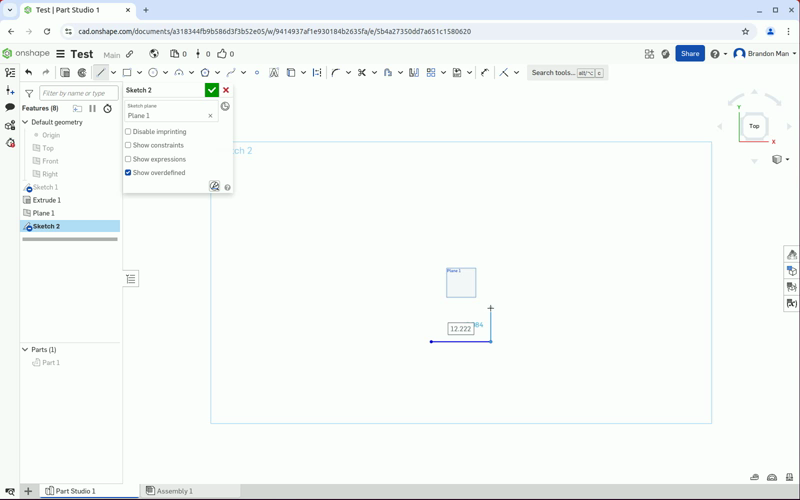
click(490, 307)
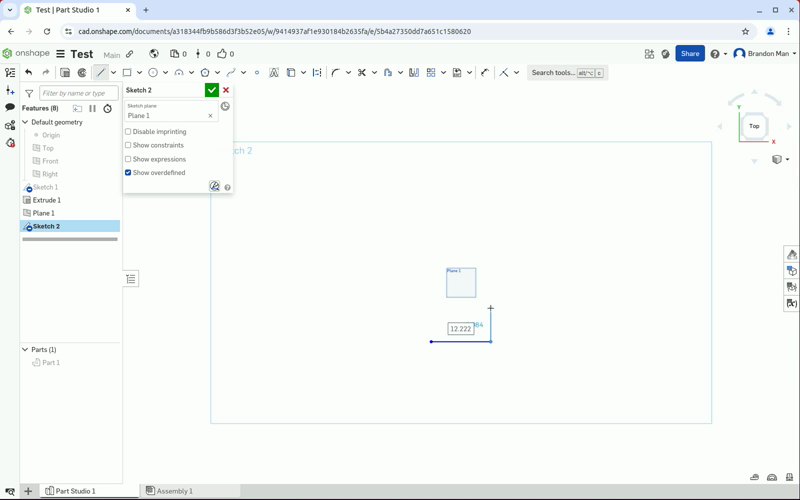
key_up(shift)
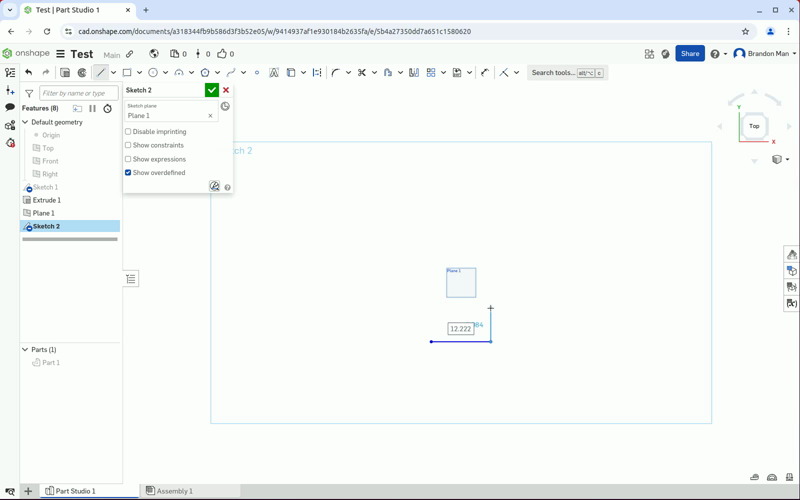
key_down(shift)
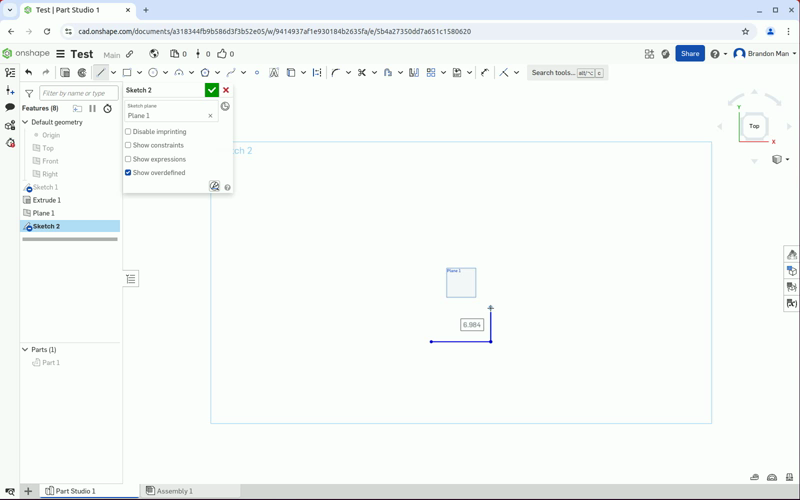
mouse_move(520, 307)
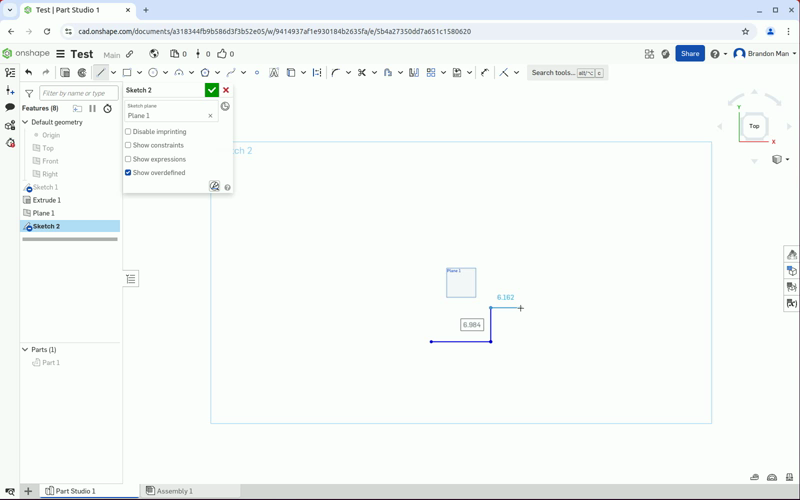
mouse_move(431, 307)
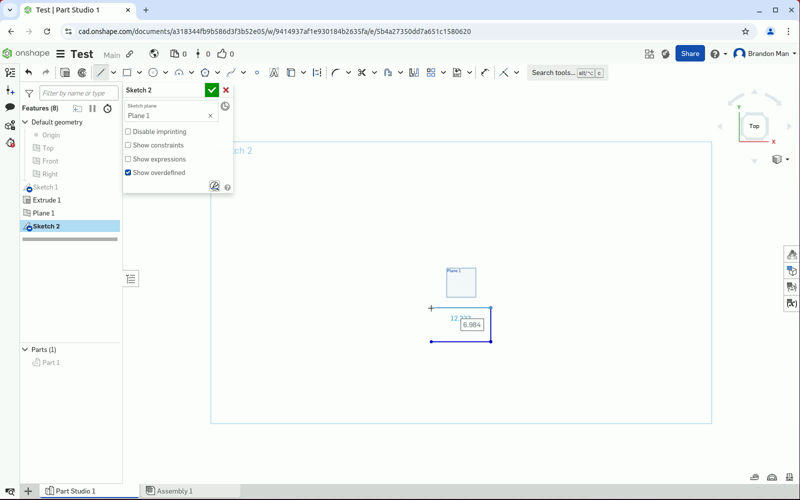
click(431, 307)
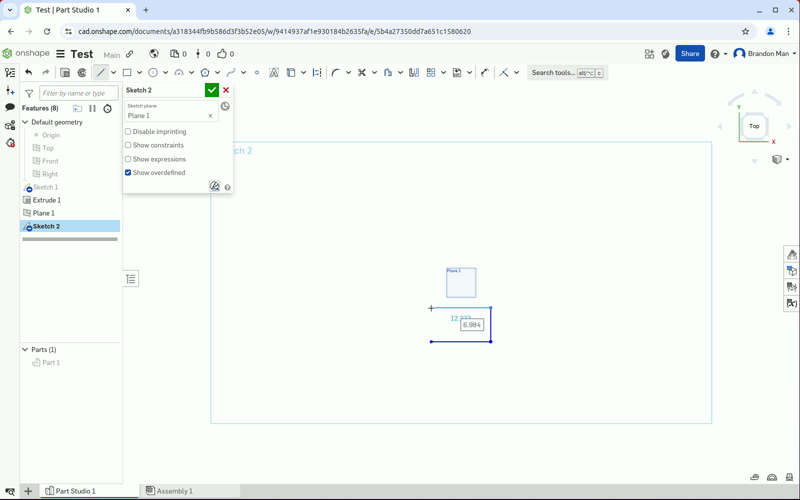
key_up(shift)
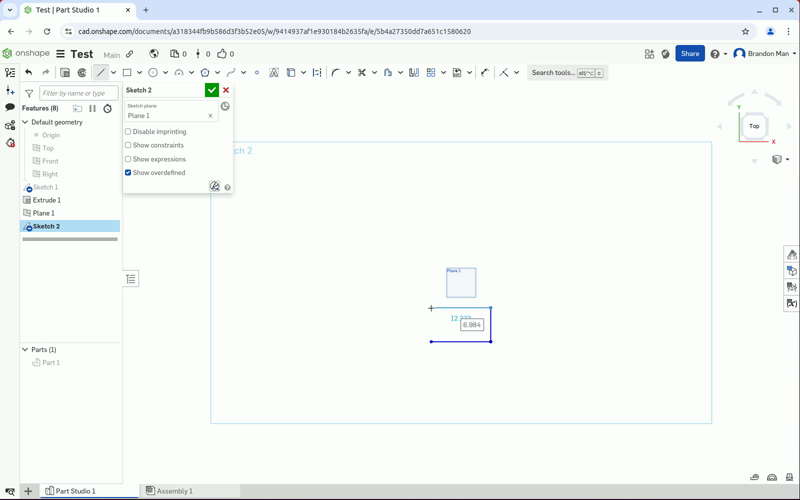
mouse_move(461, 307)
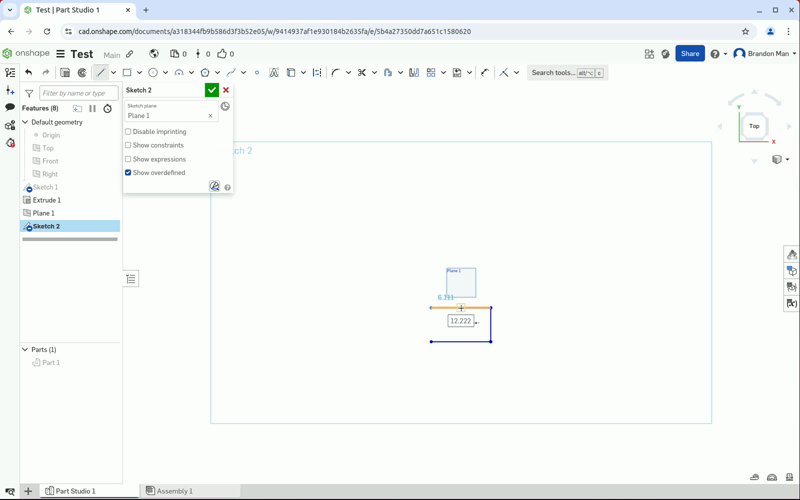
key_down(shift)
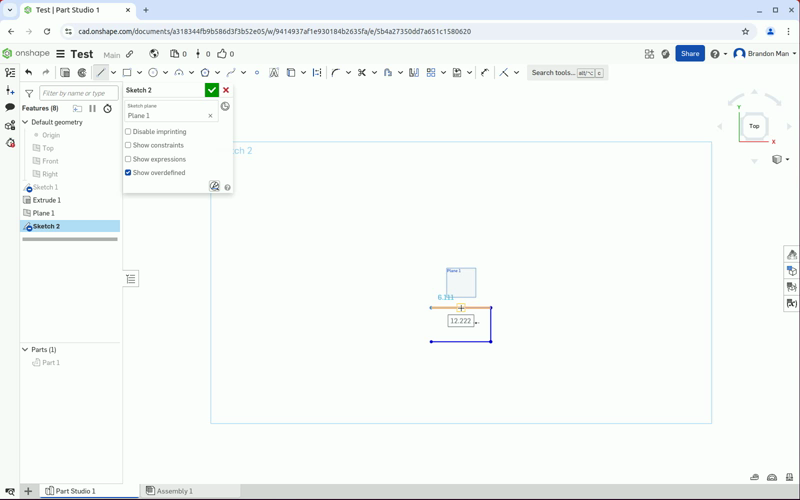
mouse_move(431, 341)
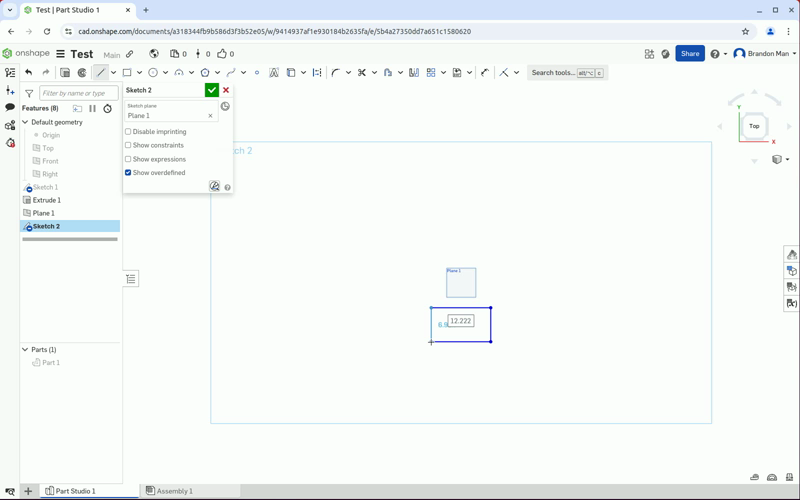
key_up(shift)
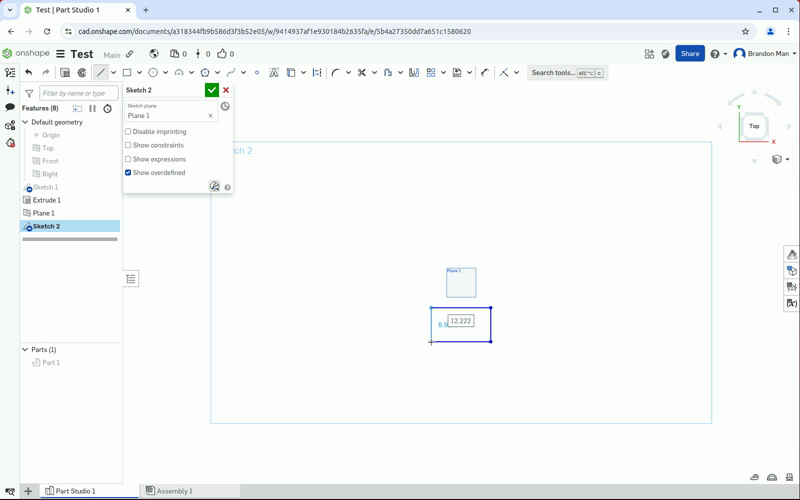
click(431, 341)
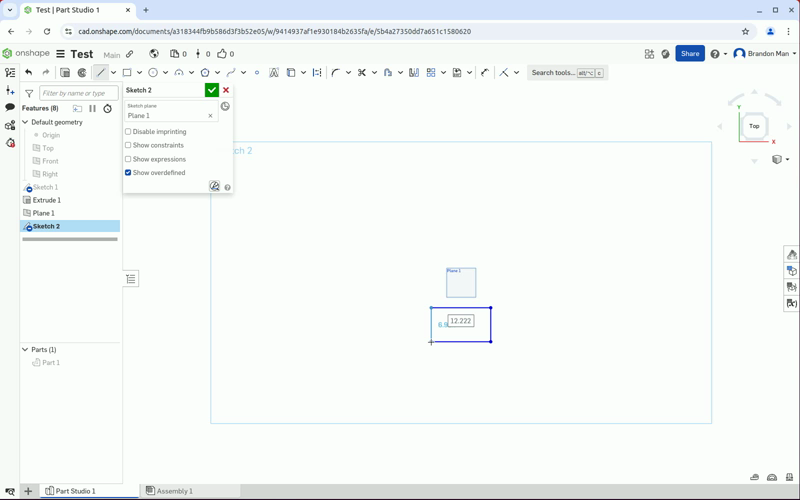
key(esc)
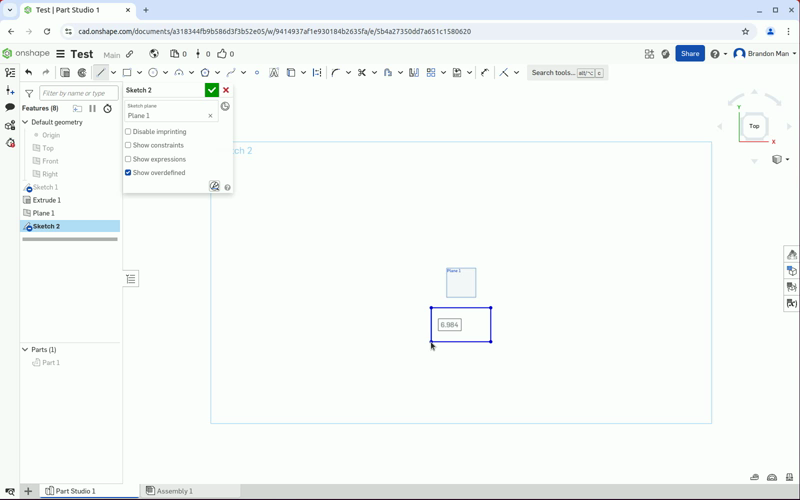
mouse_move(454, 315)
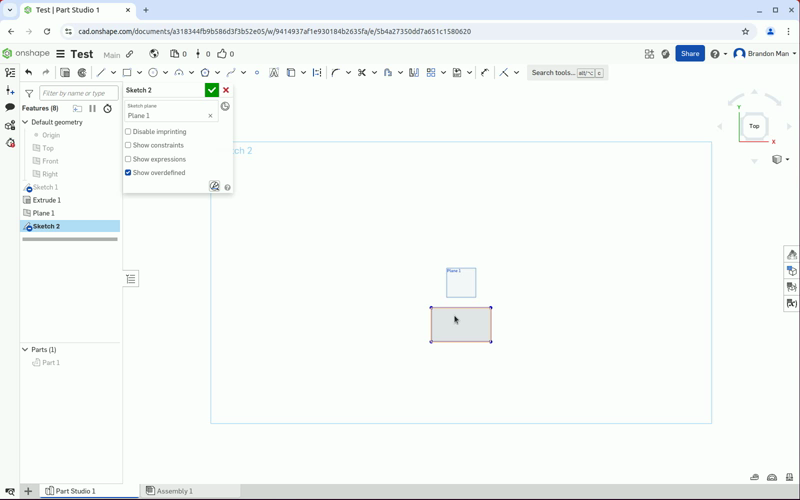
click(454, 315)
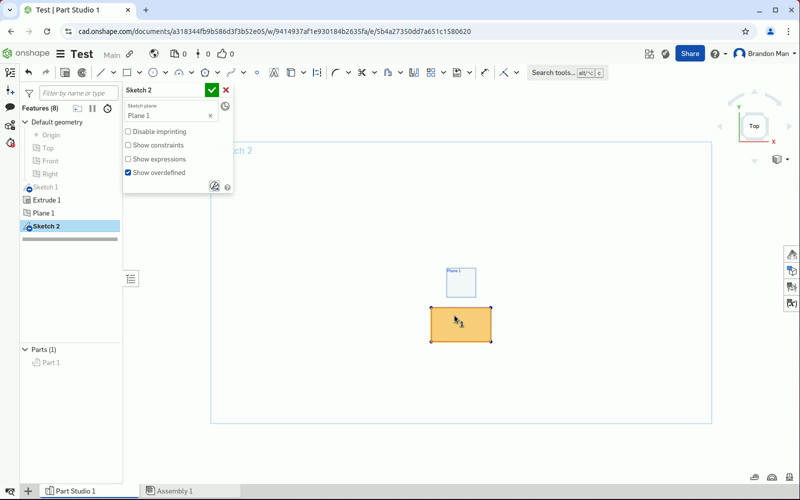
mouse_move(73, 352)
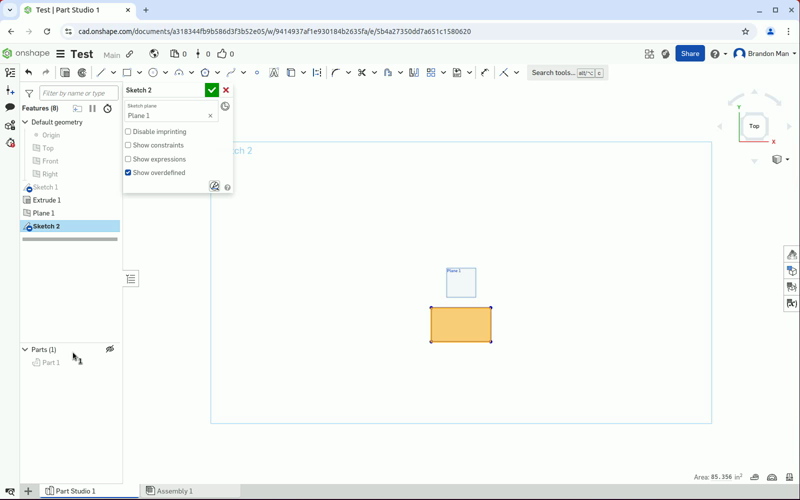
key(shift+y)
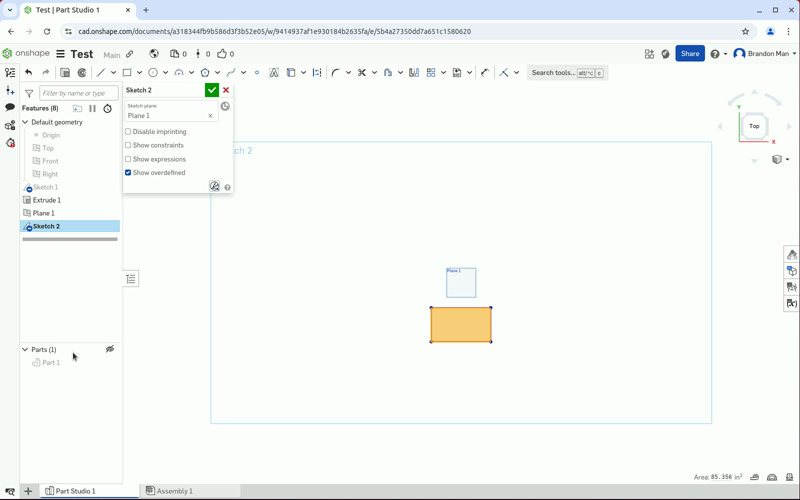
key(shift+e)
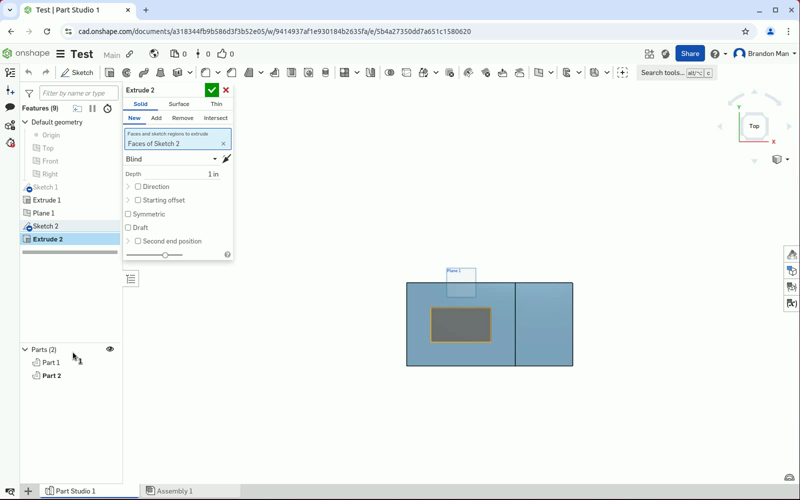
mouse_move(143, 106)
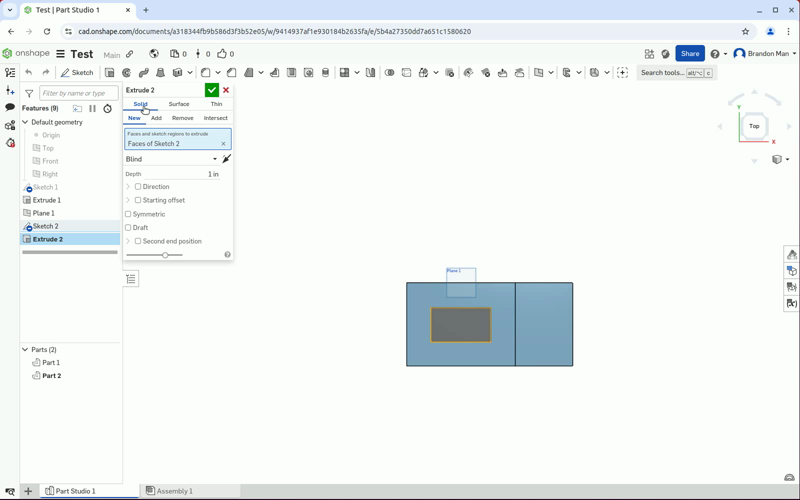
click(143, 106)
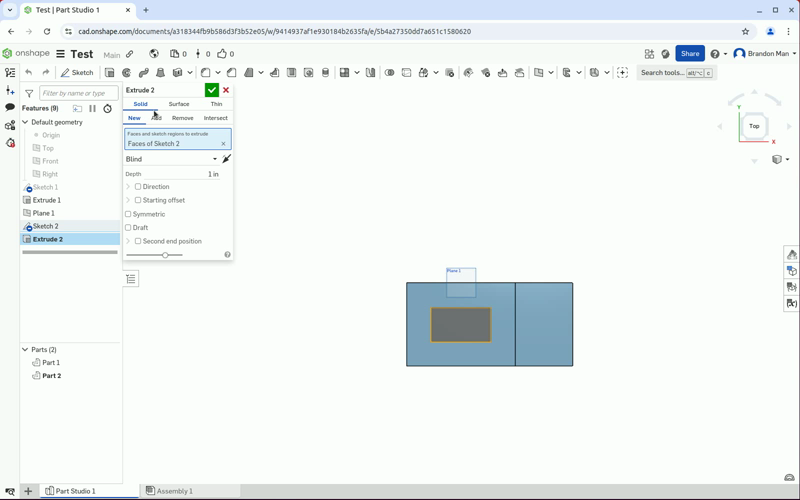
mouse_move(186, 120)
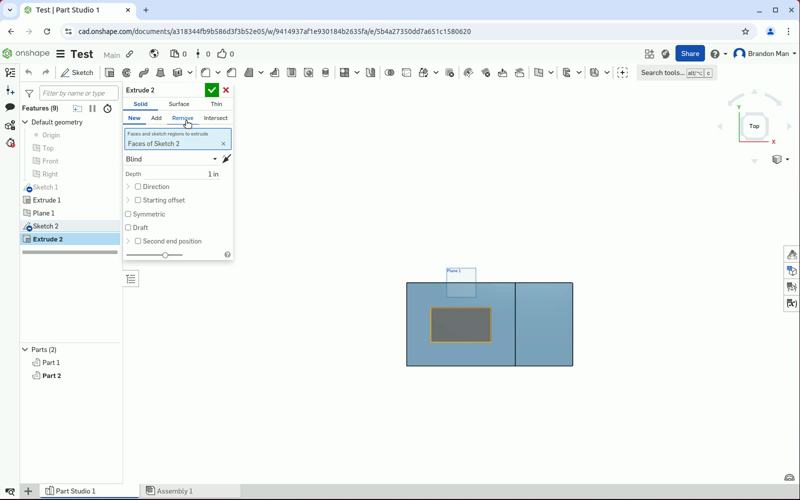
click(186, 120)
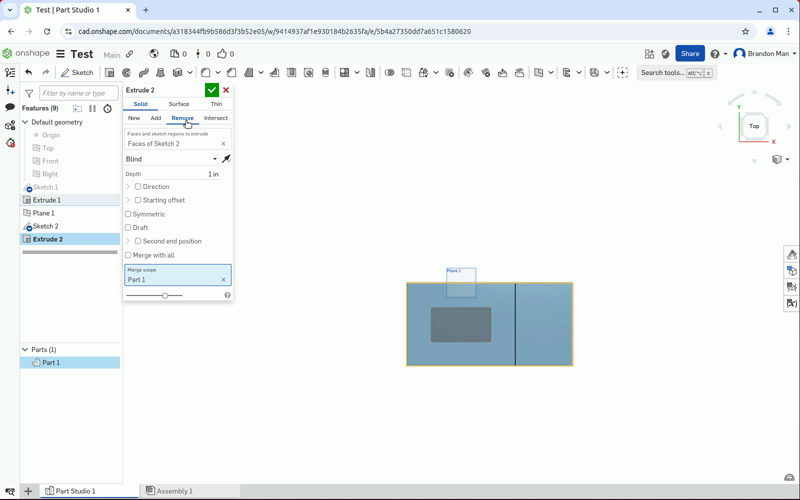
key(tab, 4)
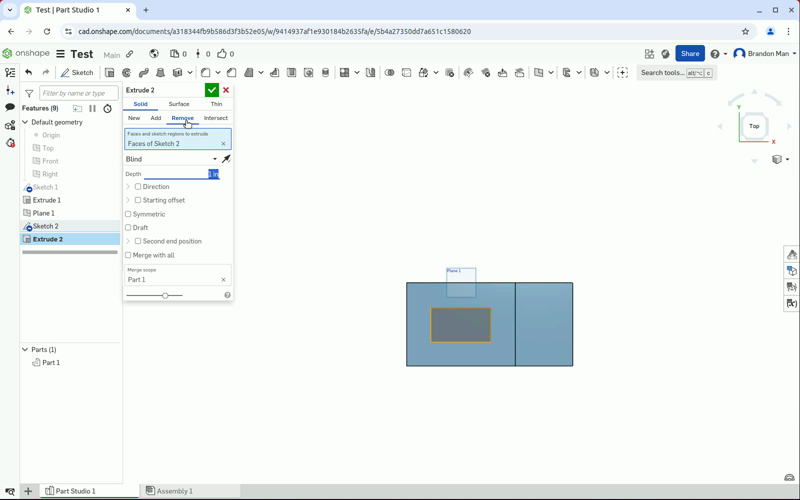
text(17.09)
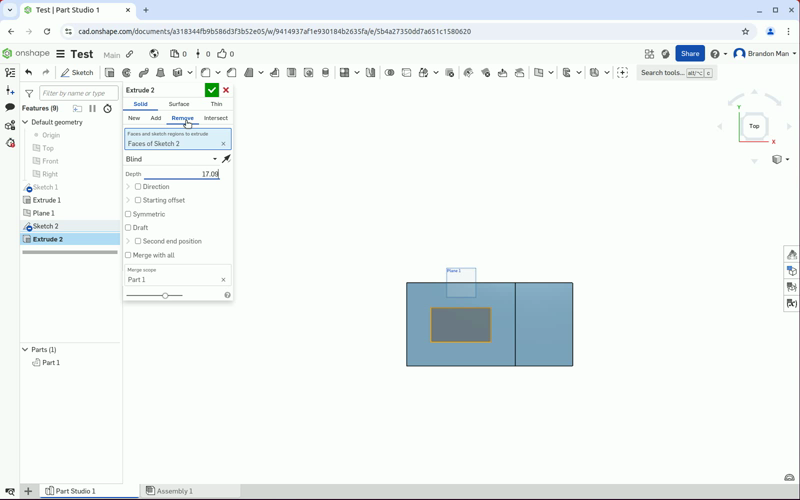
key(tab, 6)
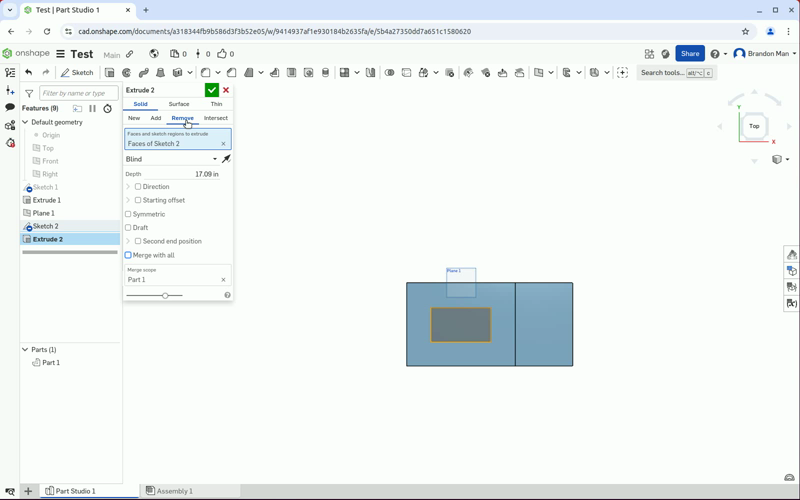
key(space)
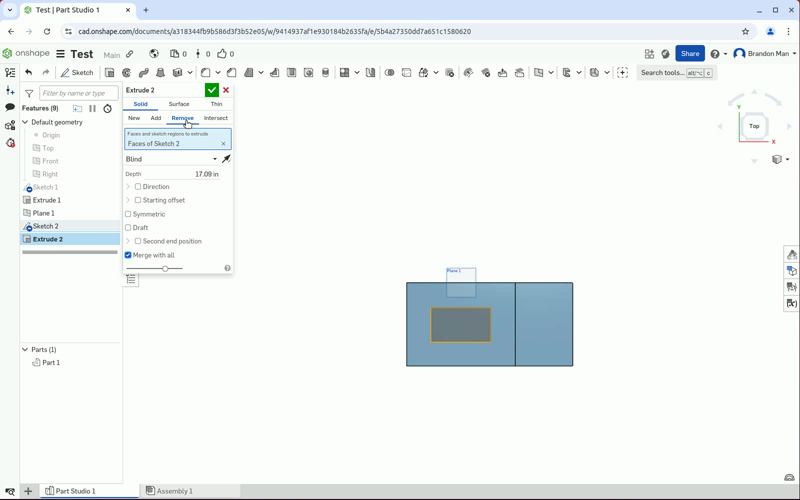
key(enter)
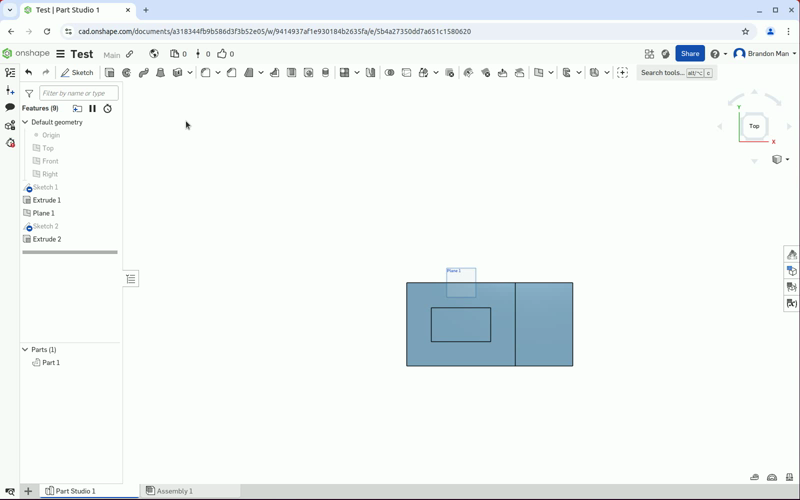
key(shift+h)
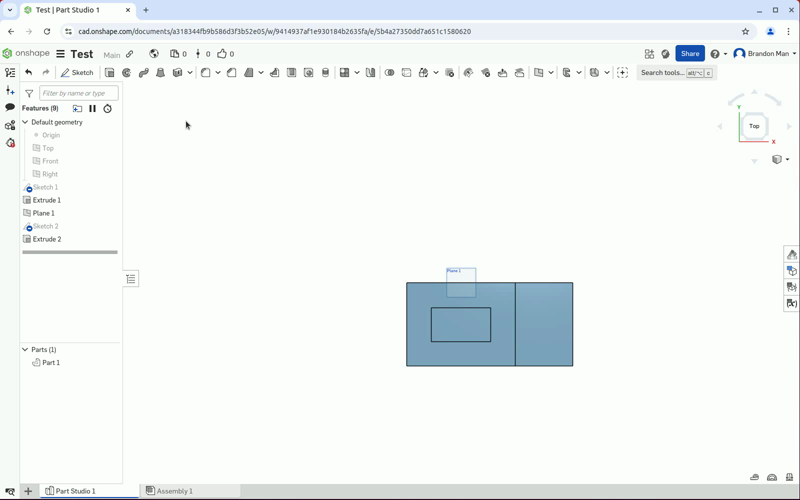
key(shift+h)
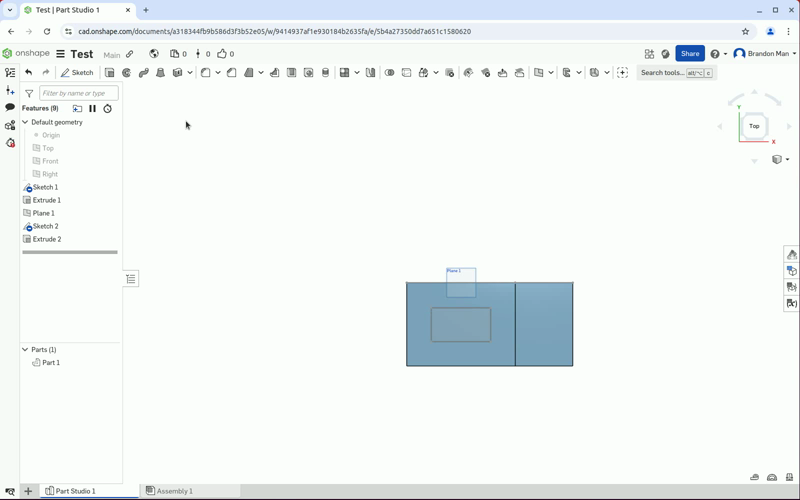
key(shift+7)
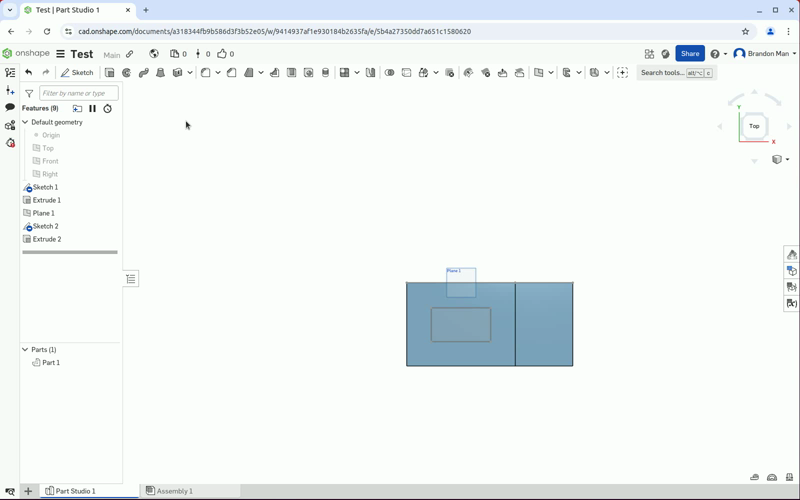
key(up, 3)
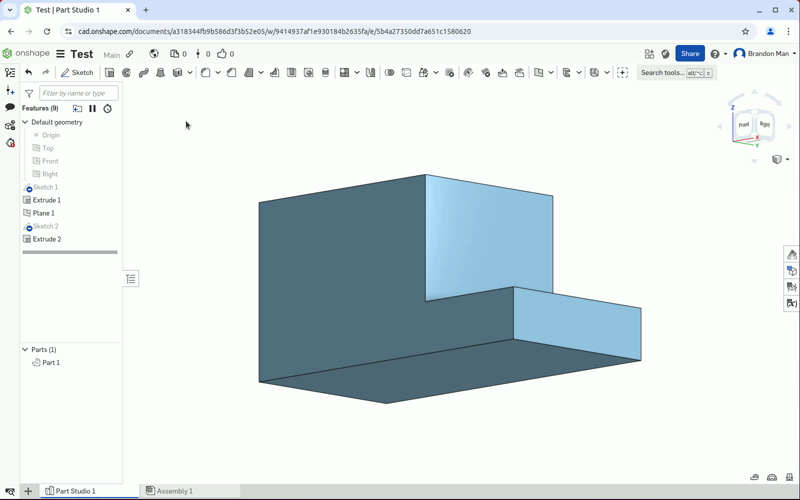
key(left, 3)
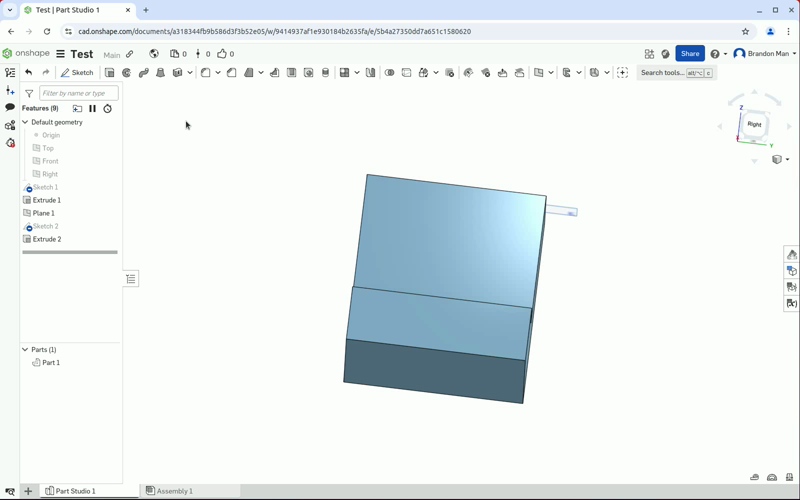
key(right, 3)
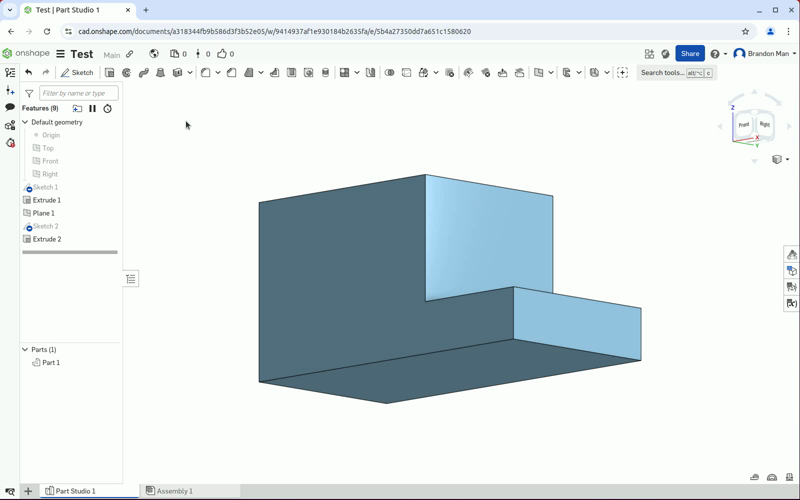
key(down, 3)
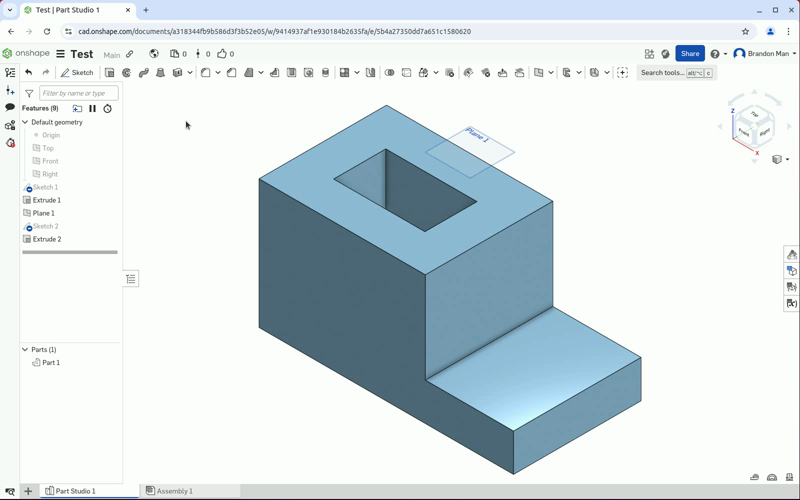
mouse_move(73, 189)
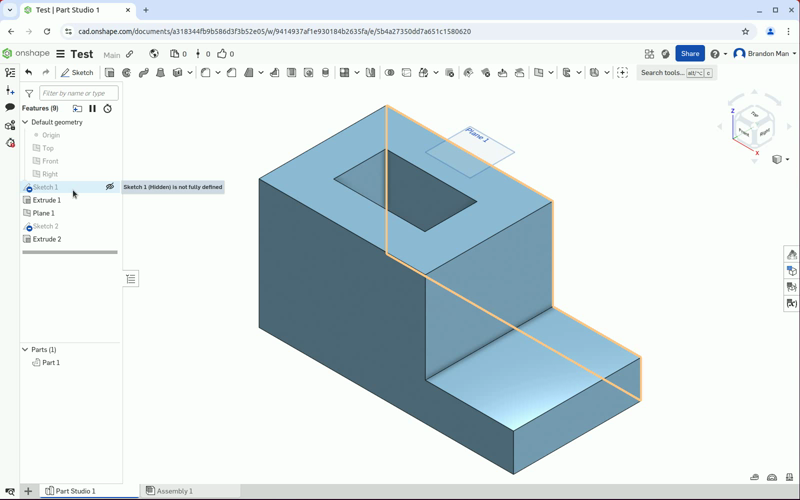
click(73, 189)